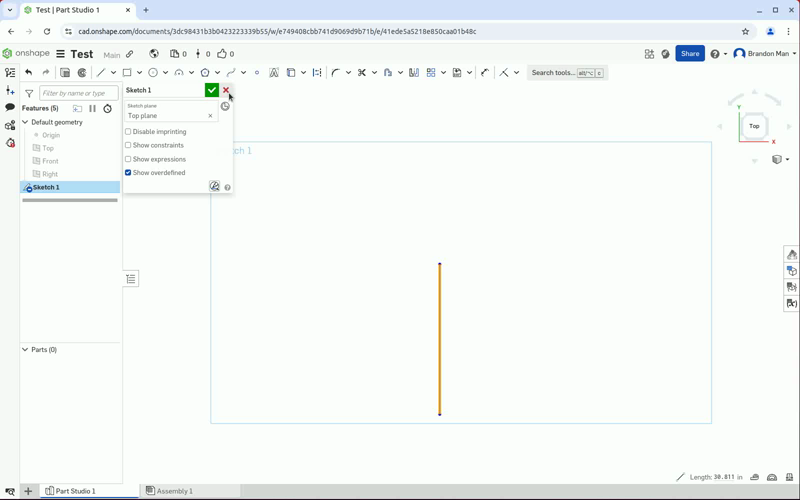
key(shift+h)
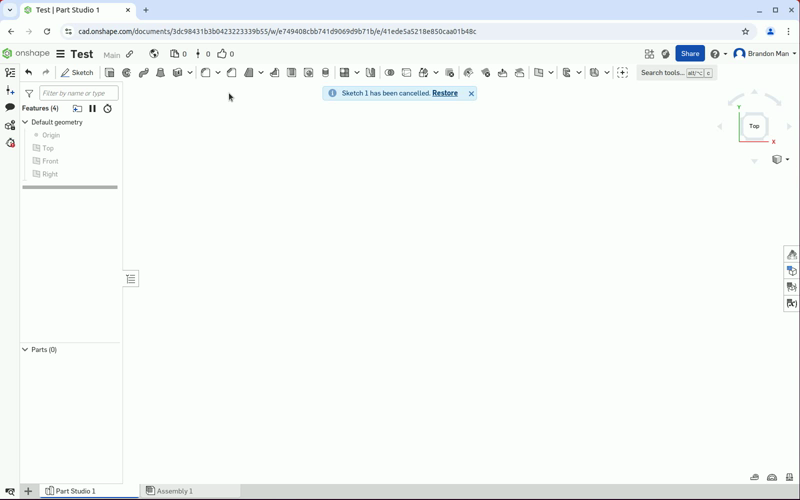
mouse_move(73, 352)
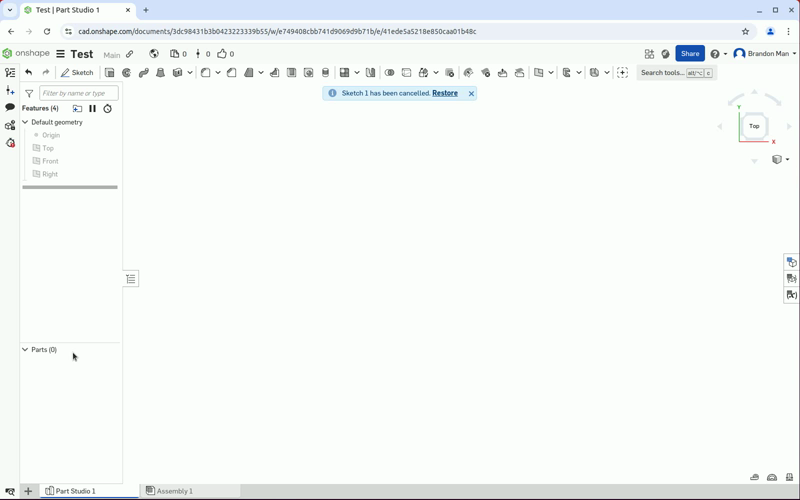
key(y)
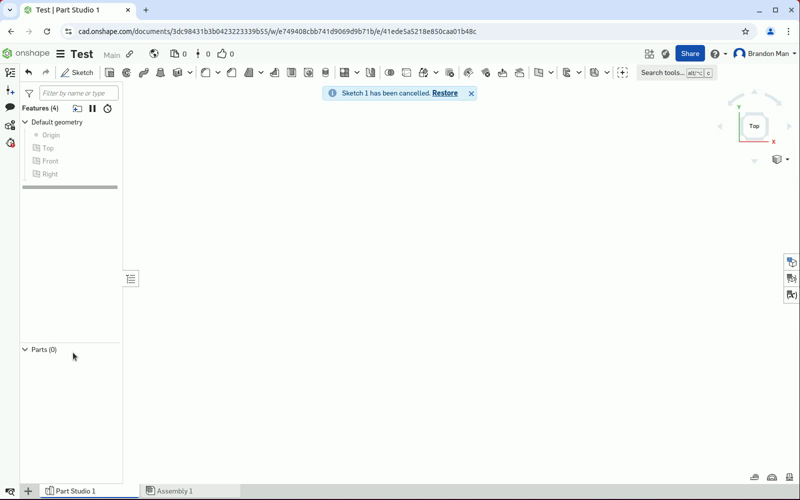
key(shift+p)
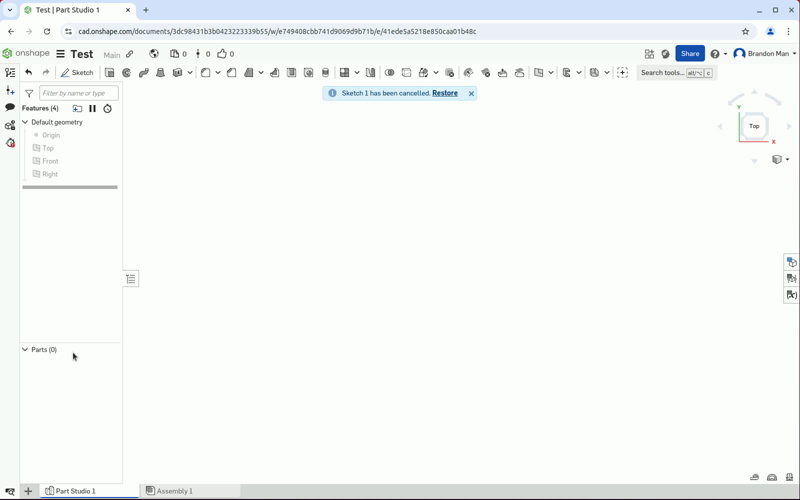
key(space)
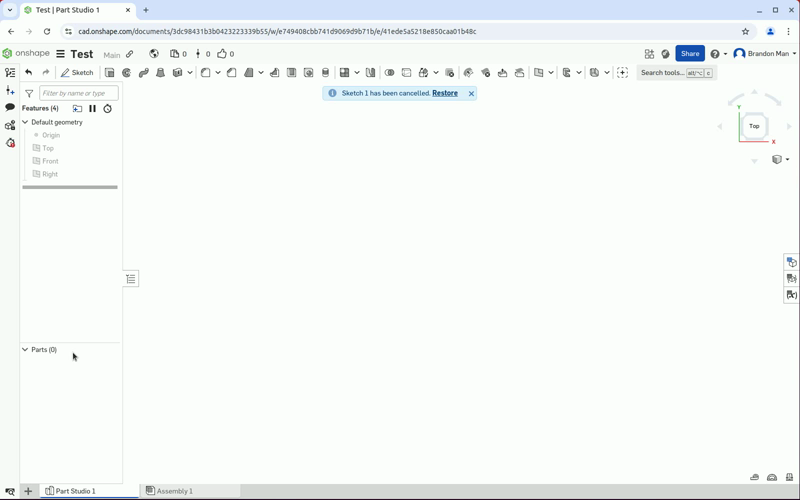
key_down(shift)
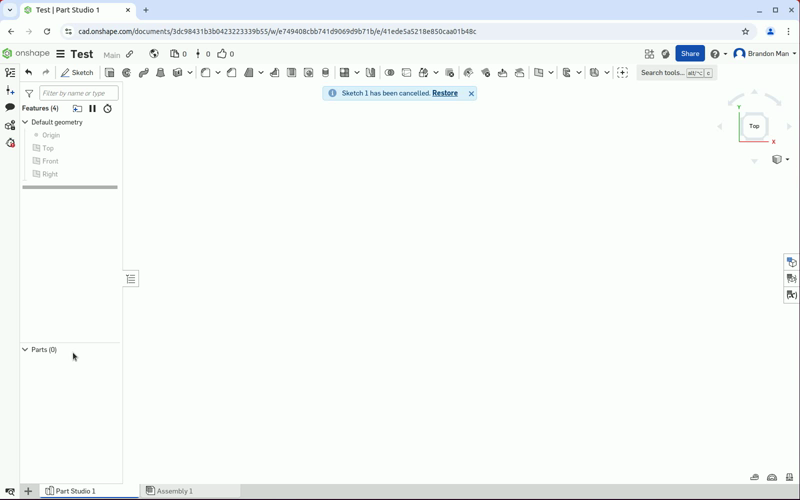
key(up)
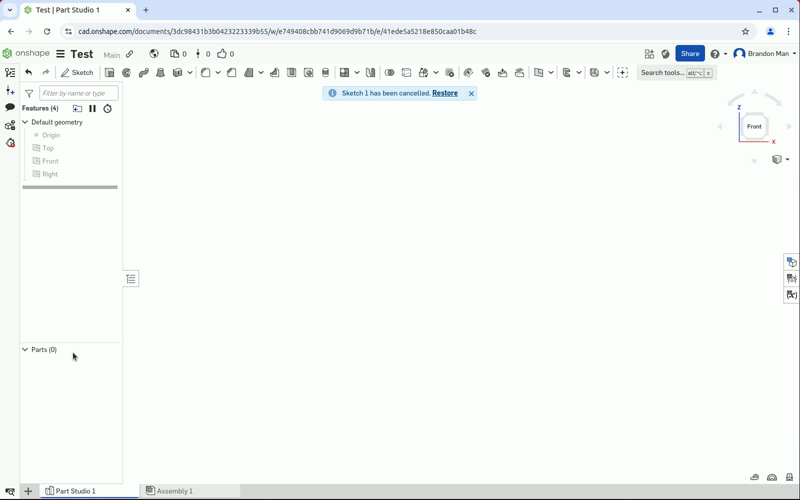
key_up(shift)
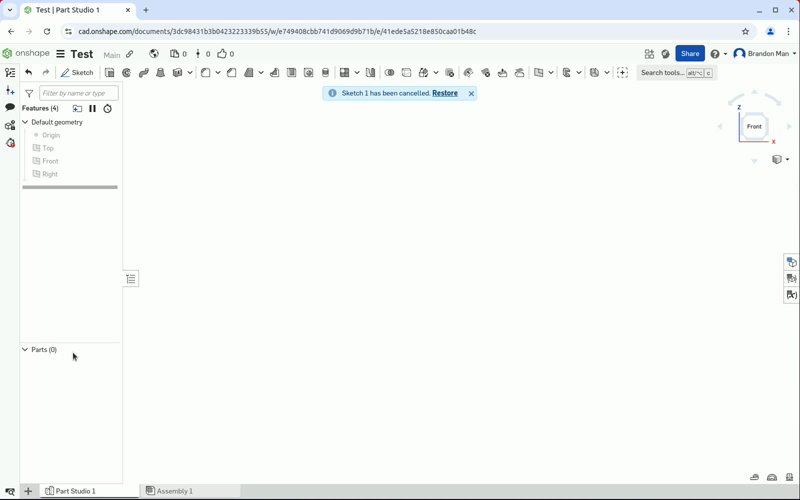
key(space)
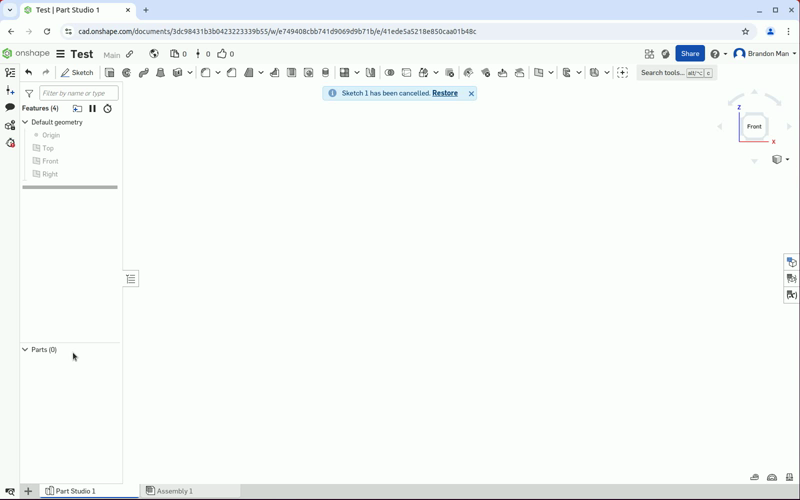
key_down(shift)
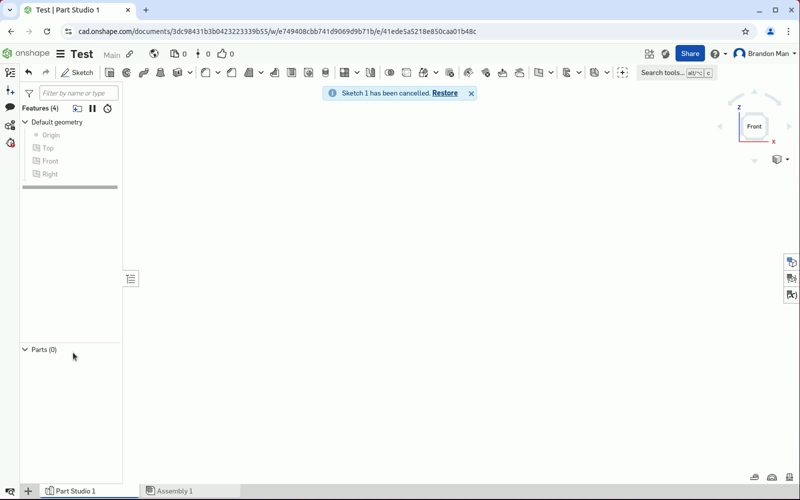
key(left)
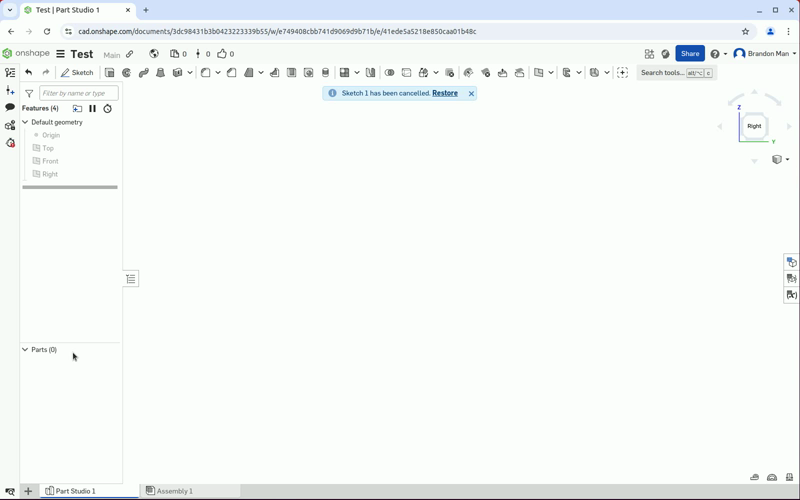
key_up(shift)
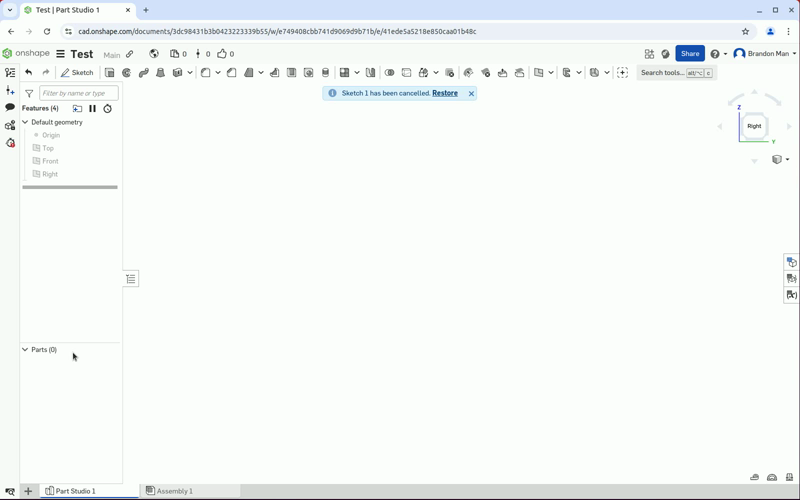
mouse_move(73, 352)
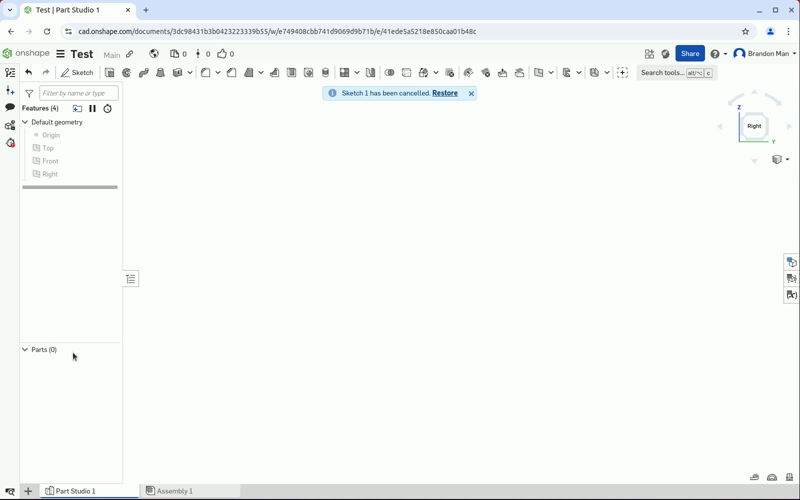
key(shift+y)
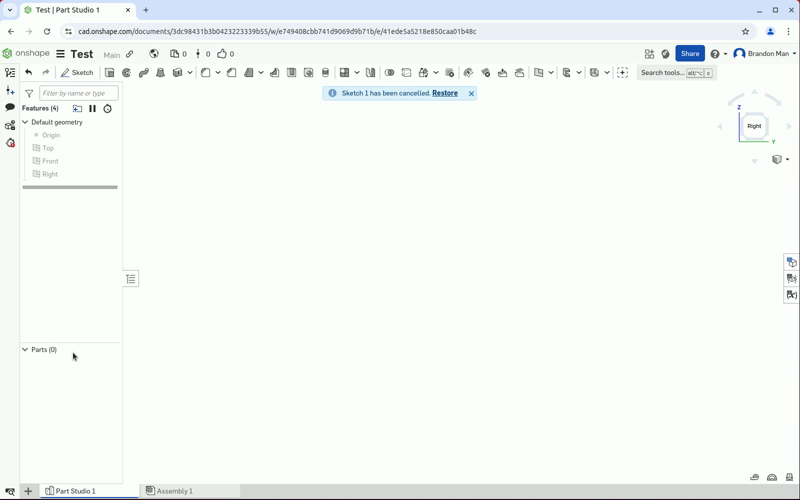
key(shift+s)
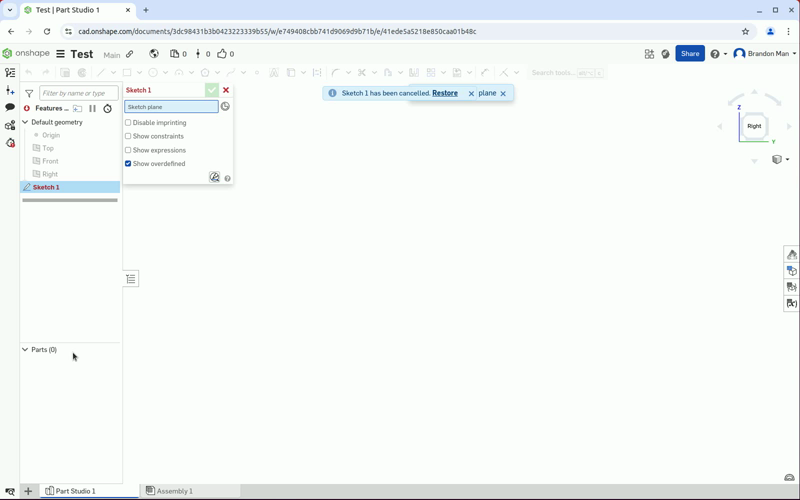
mouse_move(73, 176)
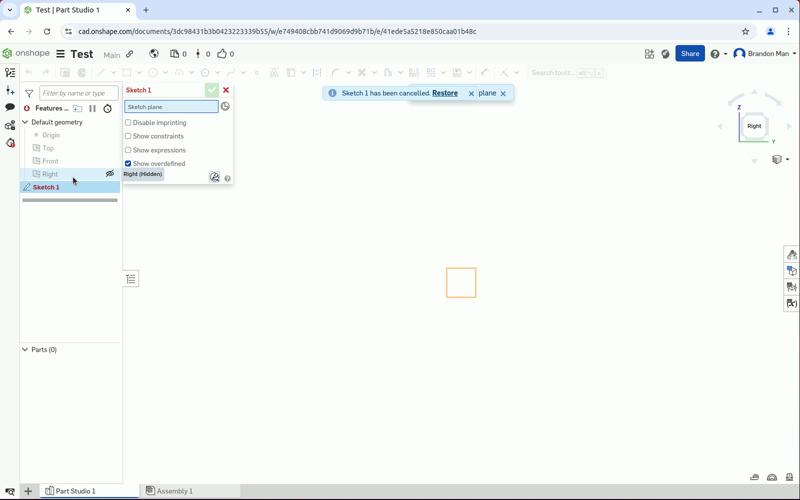
click(73, 176)
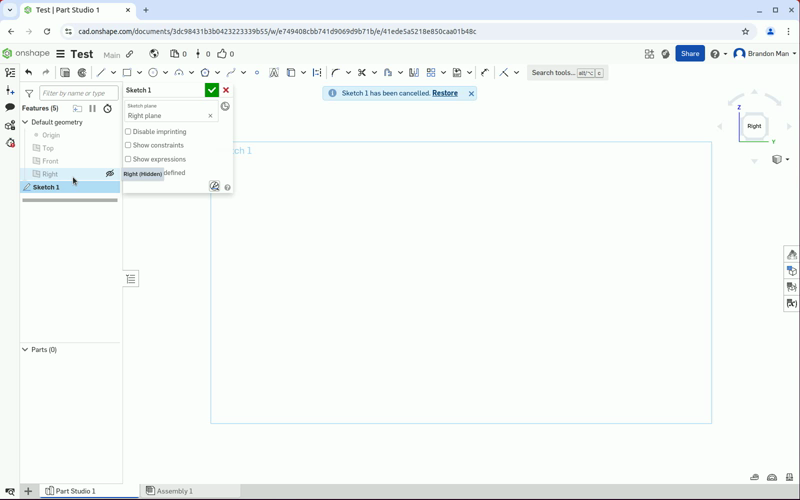
mouse_move(73, 352)
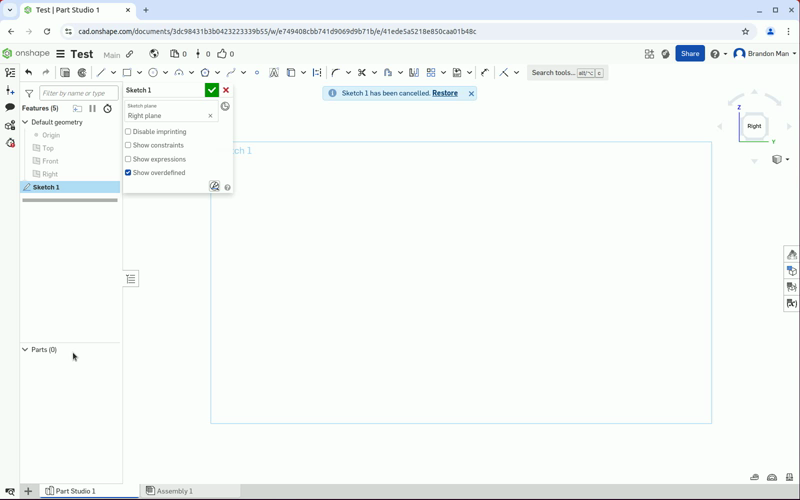
key(y)
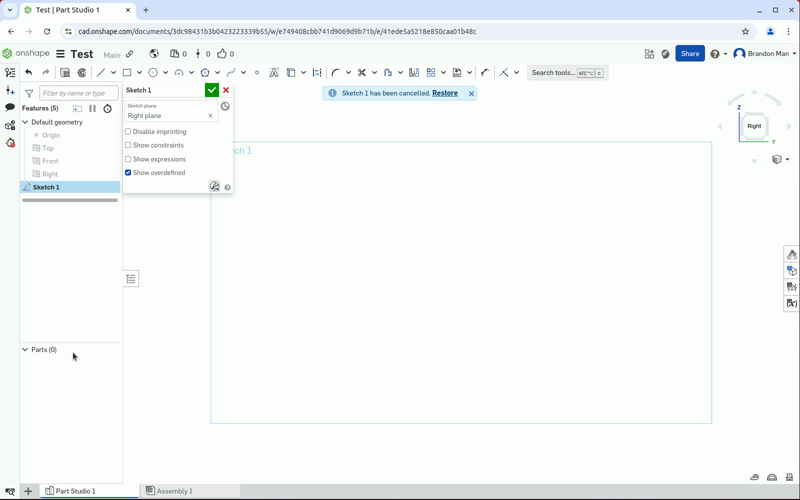
key(l)
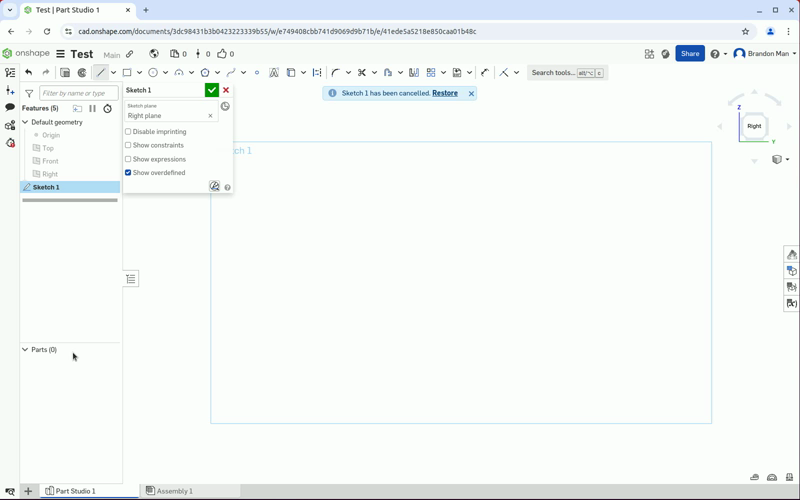
key_down(shift)
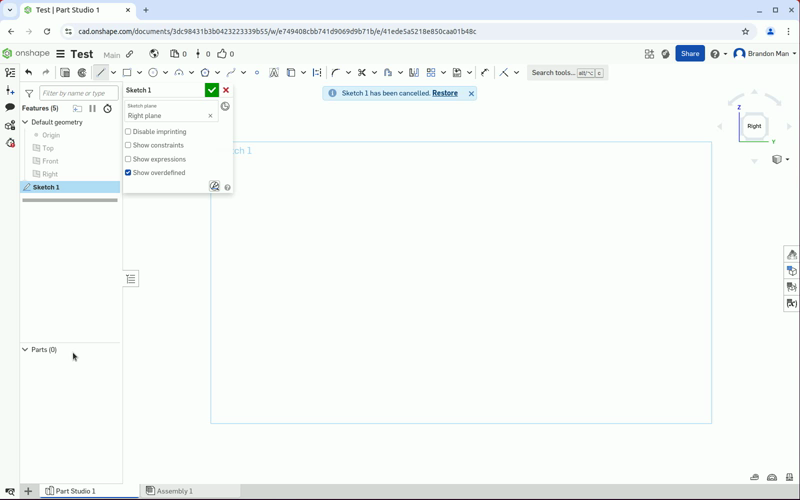
mouse_move(460, 282)
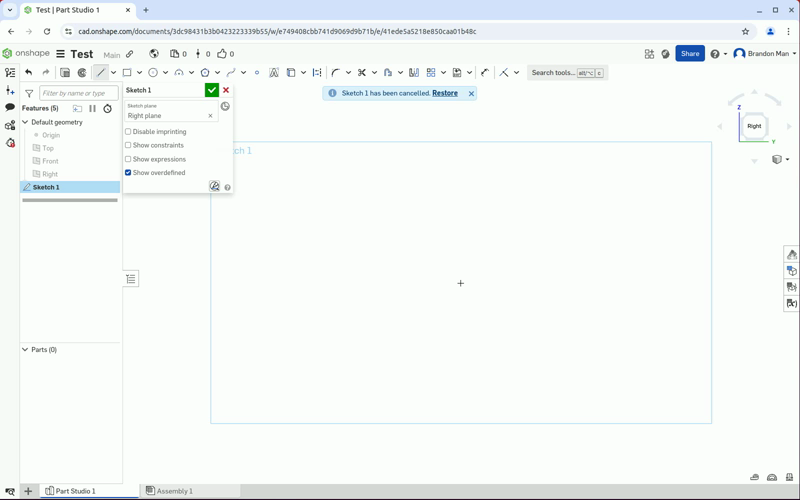
click(460, 282)
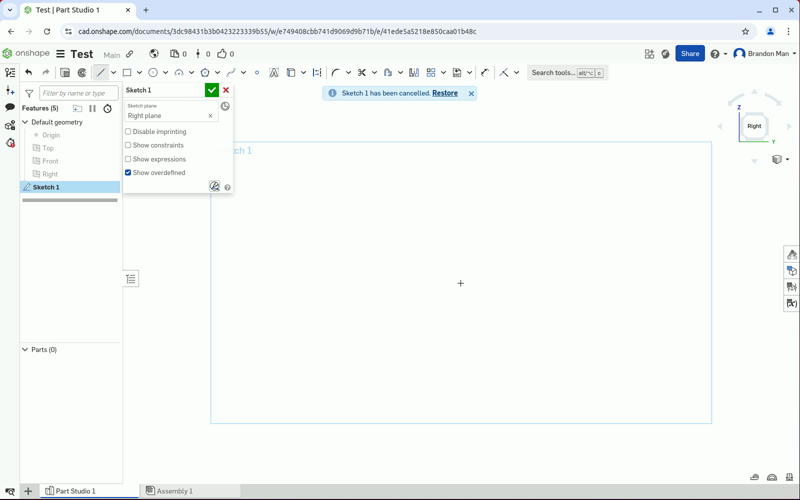
key_up(shift)
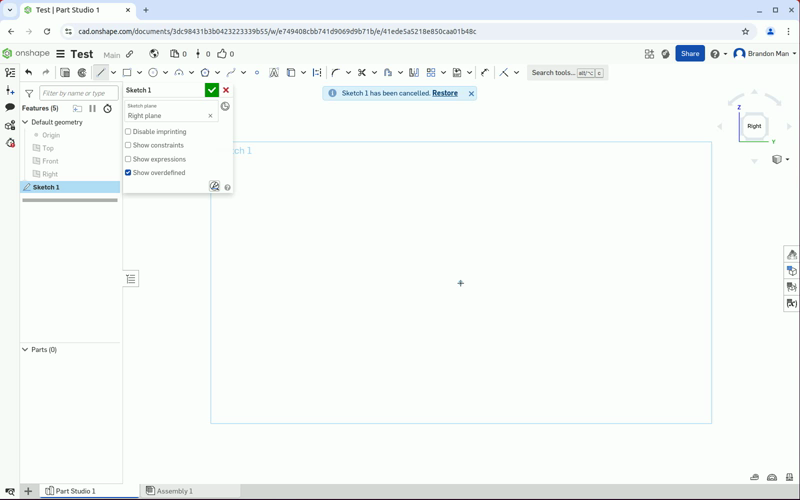
key_down(shift)
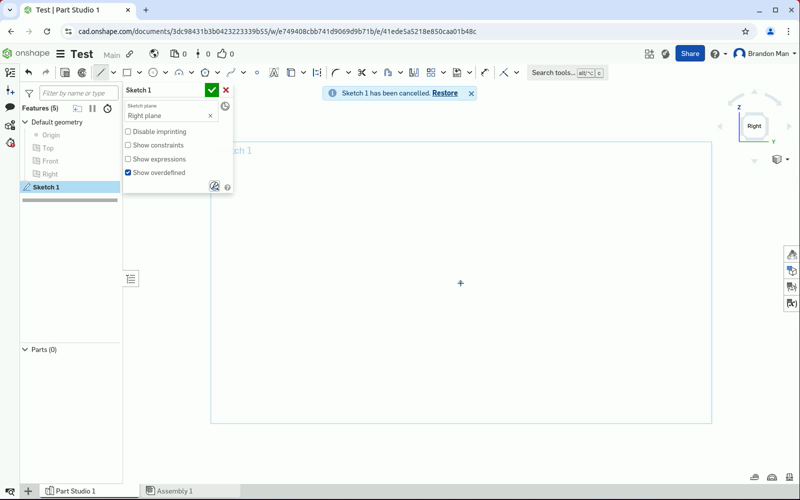
mouse_move(573, 282)
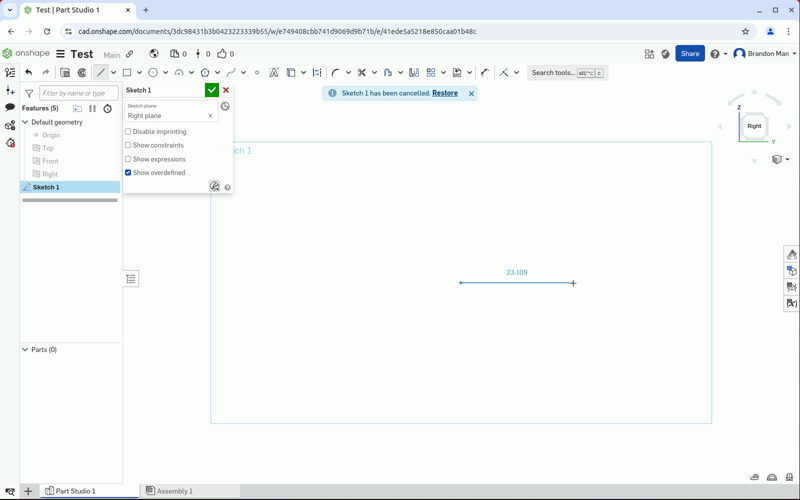
click(573, 282)
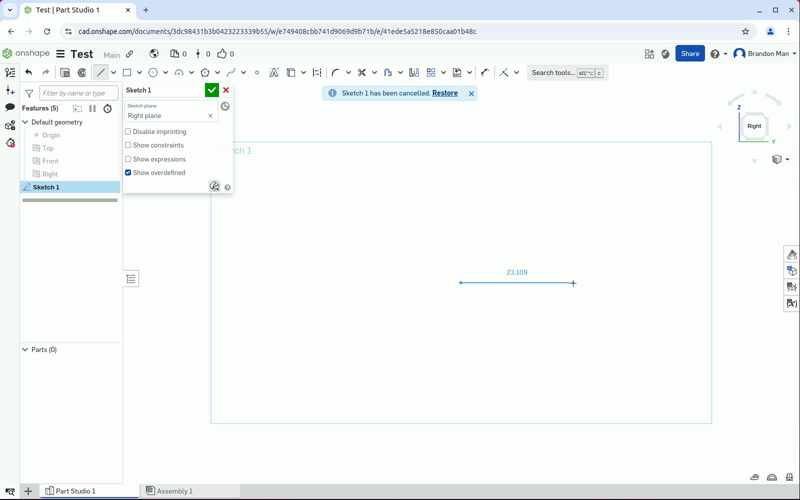
key_up(shift)
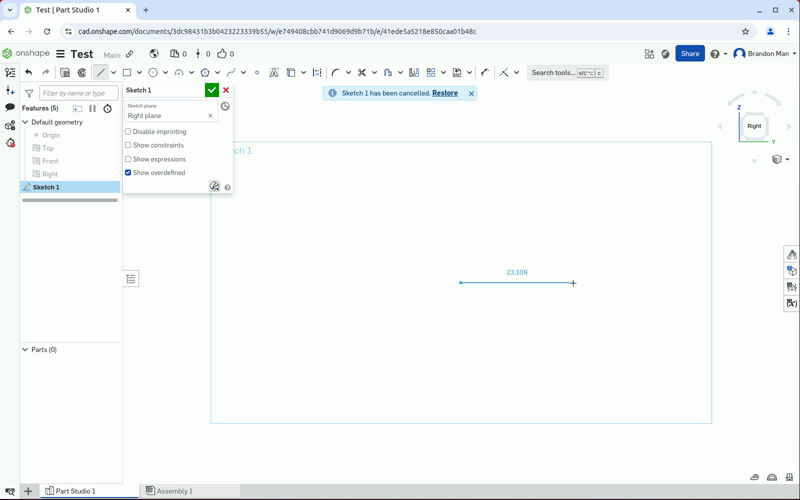
key_down(shift)
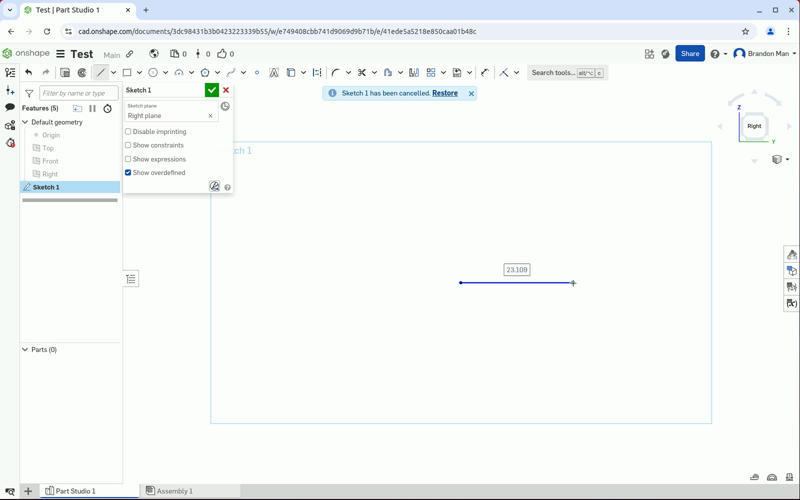
mouse_move(589, 282)
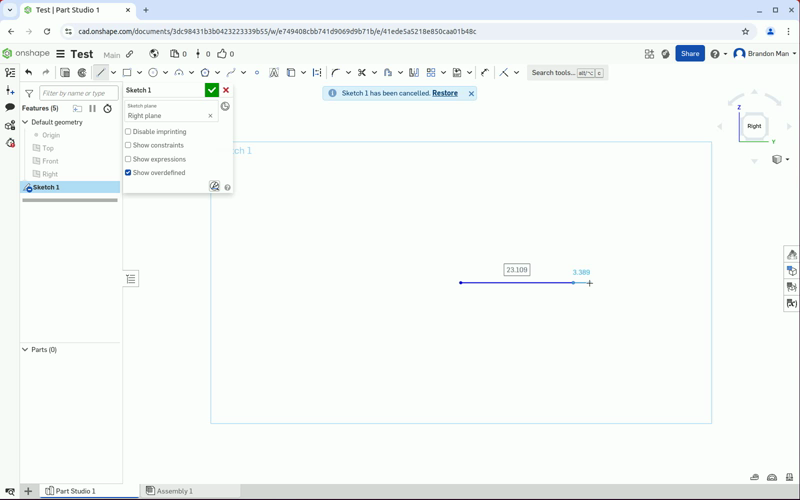
mouse_move(573, 260)
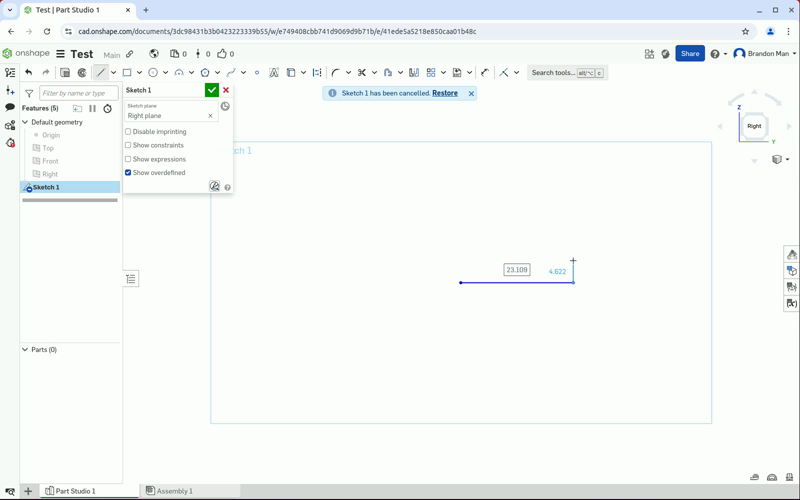
click(573, 260)
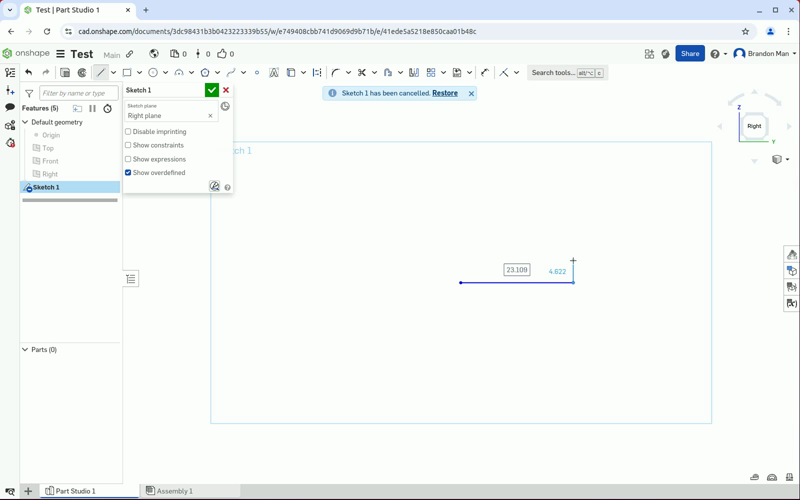
key_up(shift)
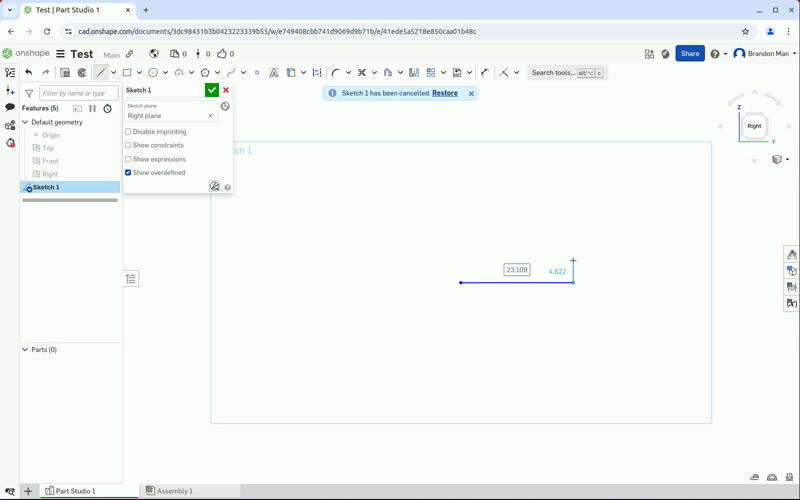
key_down(shift)
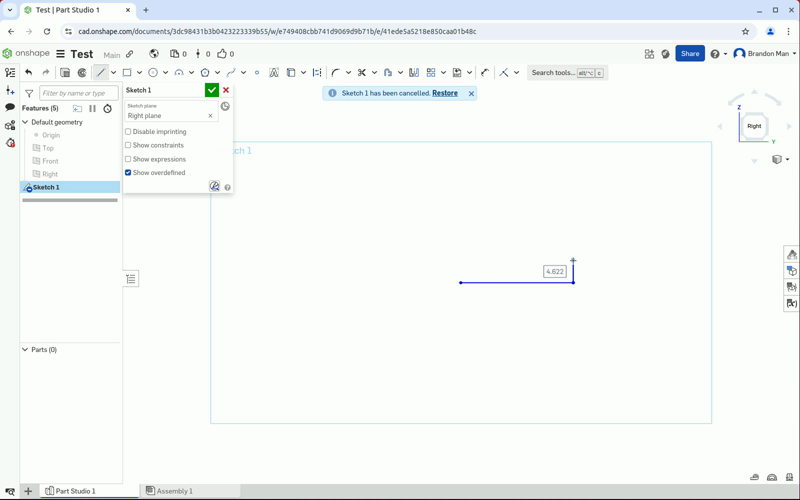
mouse_move(504, 260)
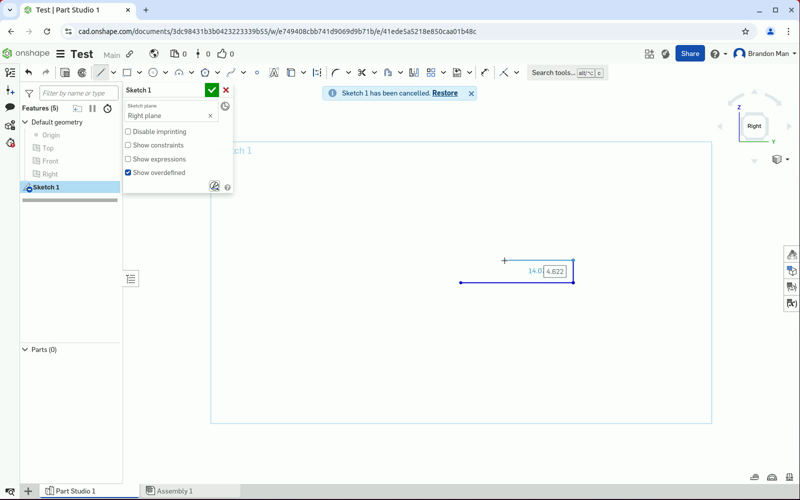
click(504, 260)
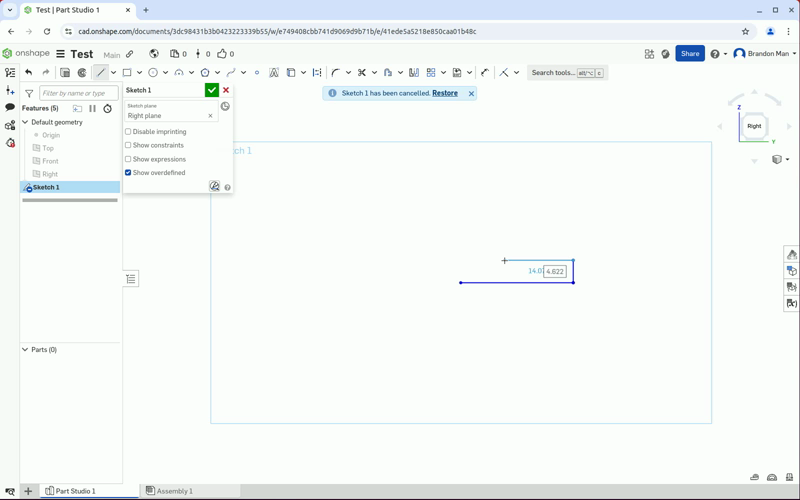
key_up(shift)
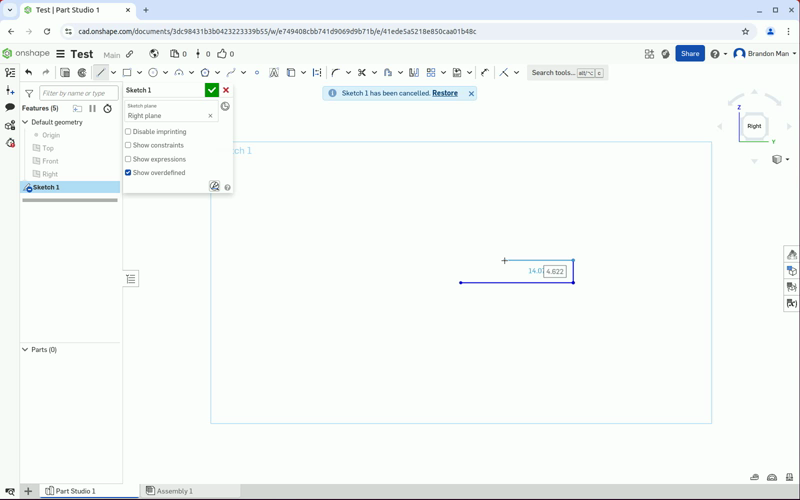
key_down(shift)
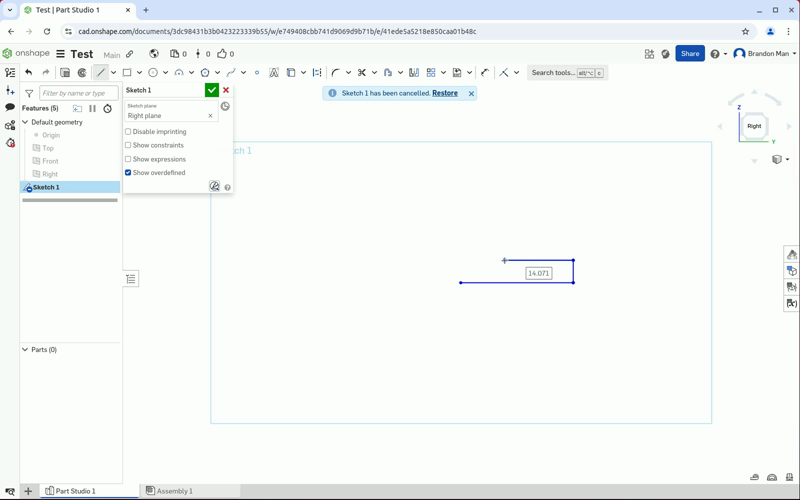
mouse_move(534, 260)
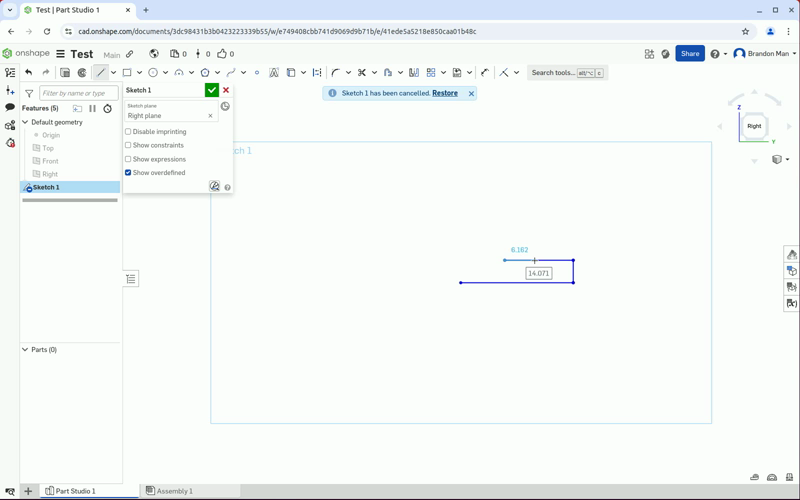
mouse_move(492, 248)
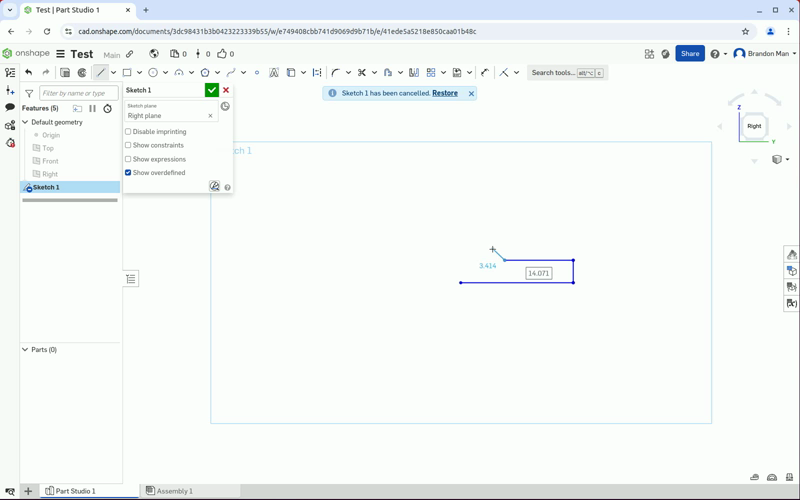
click(492, 248)
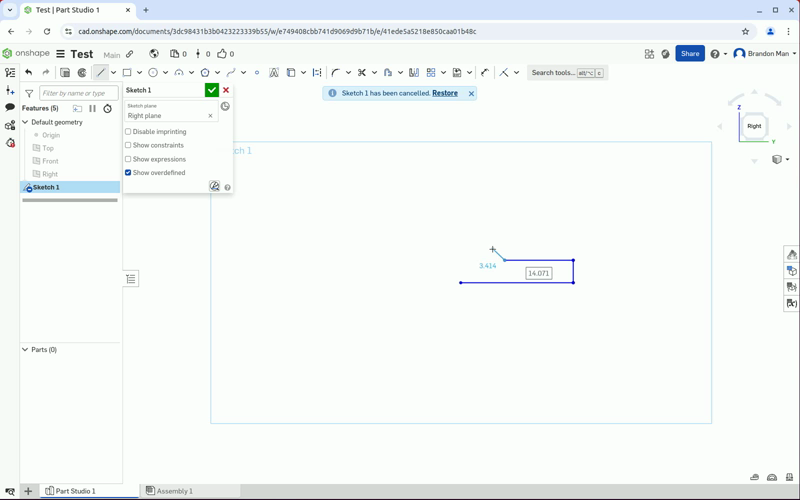
key_up(shift)
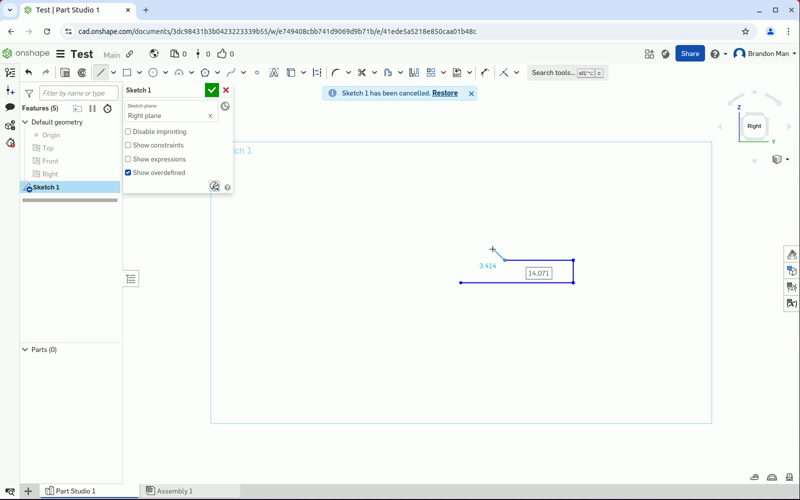
key_down(shift)
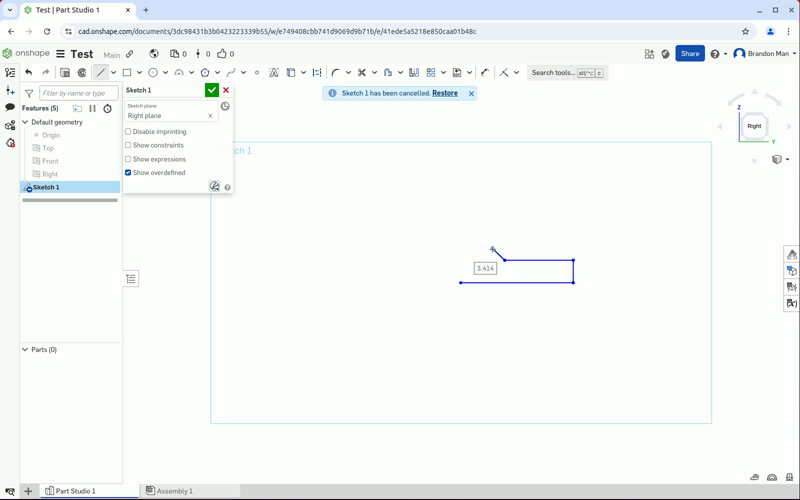
mouse_move(522, 248)
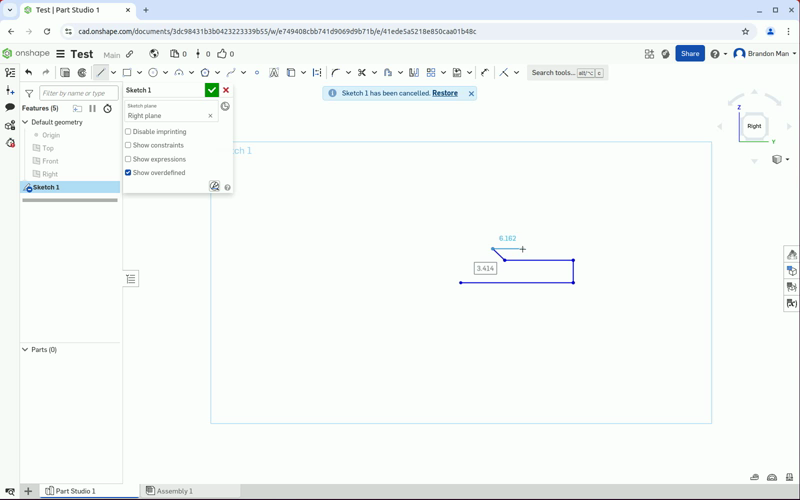
mouse_move(460, 248)
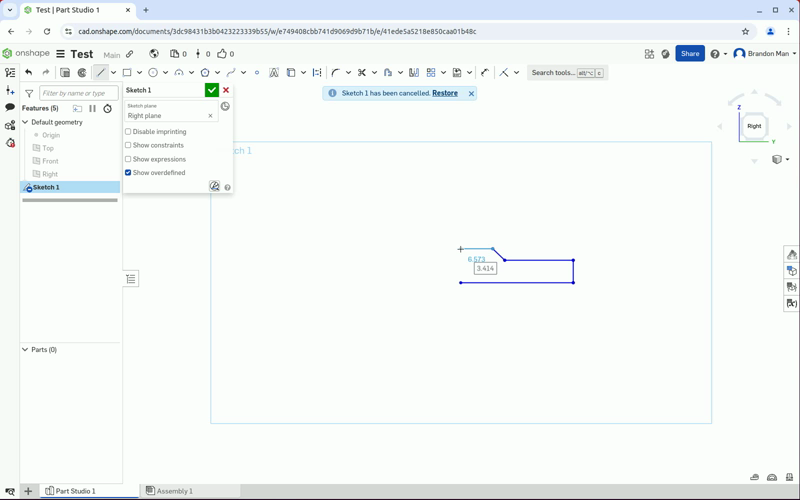
click(460, 248)
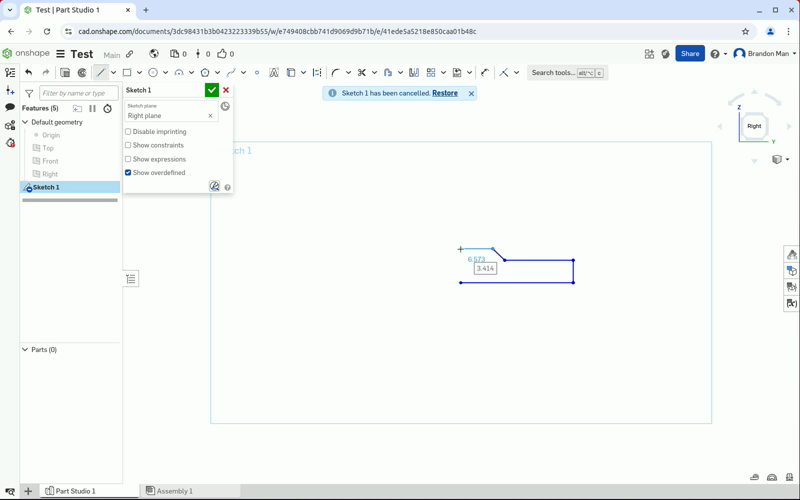
key_up(shift)
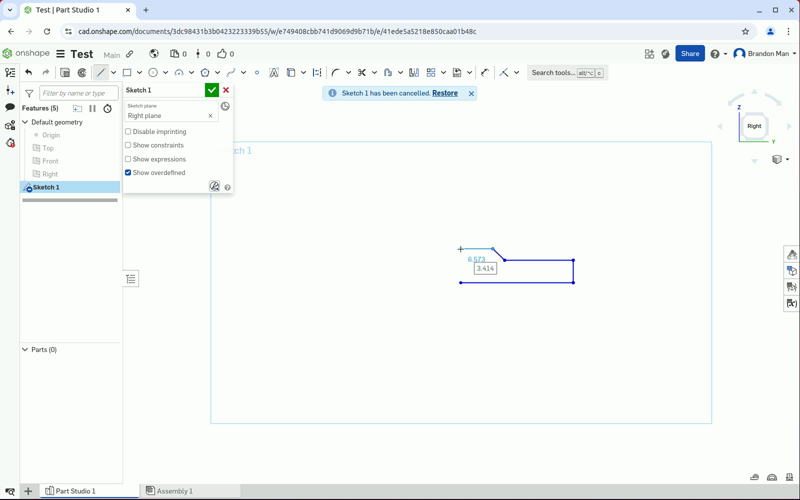
mouse_move(490, 248)
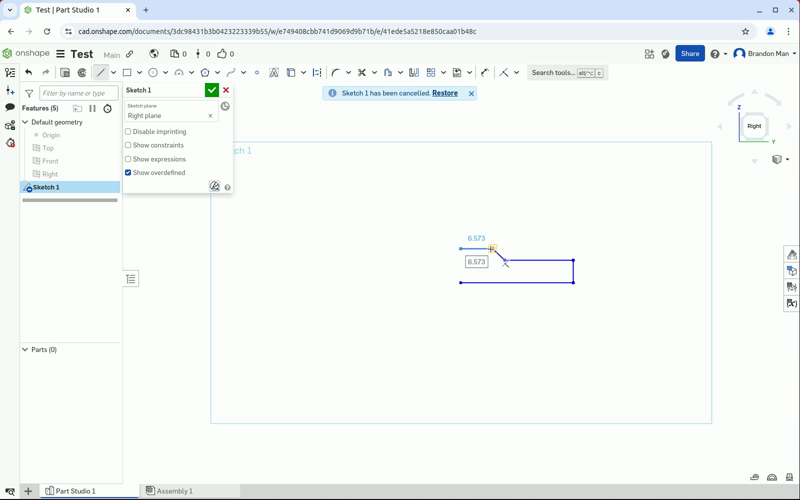
key_down(shift)
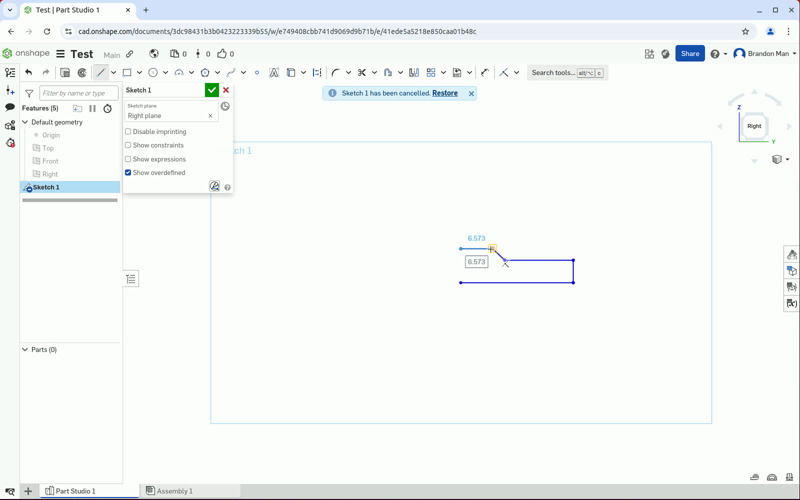
mouse_move(460, 282)
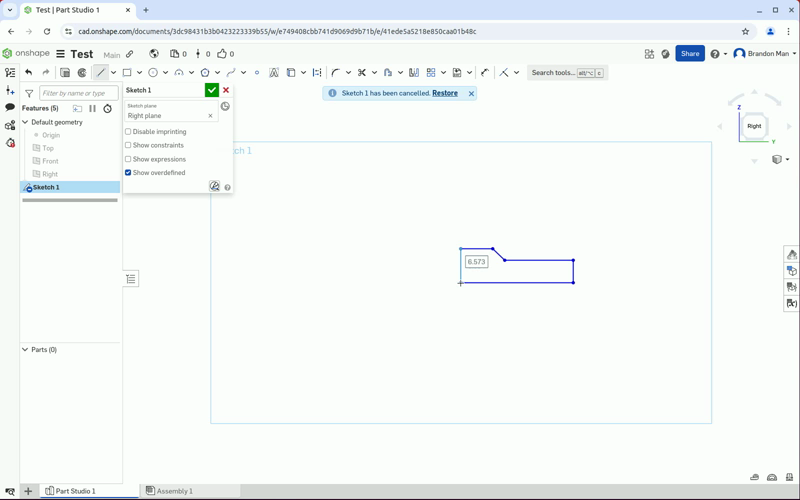
key_up(shift)
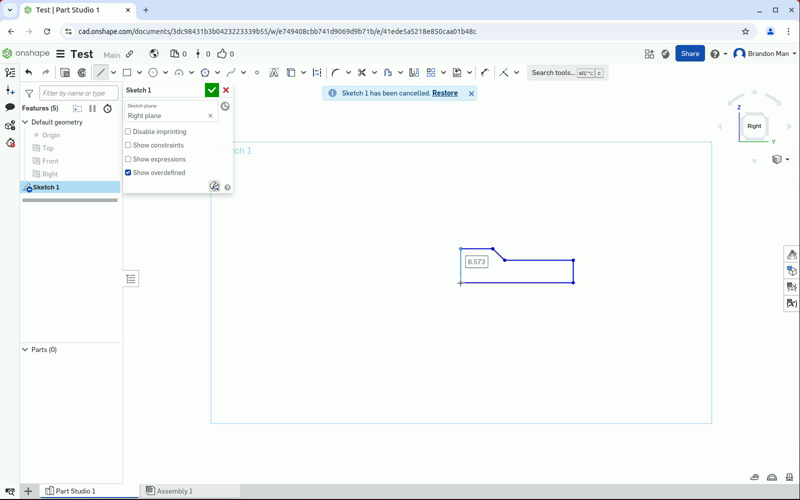
click(460, 282)
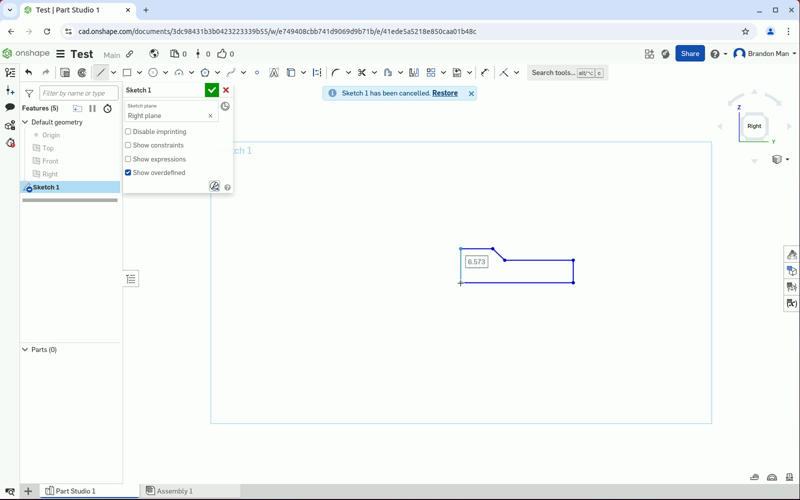
key(esc)
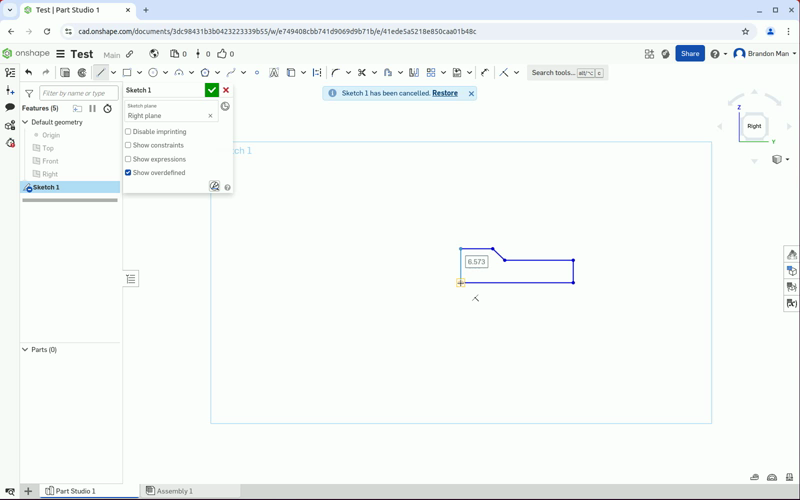
mouse_move(542, 277)
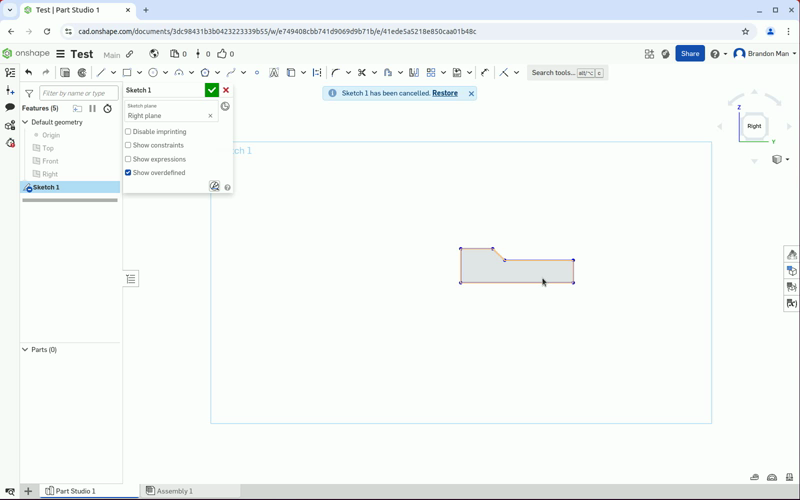
click(542, 277)
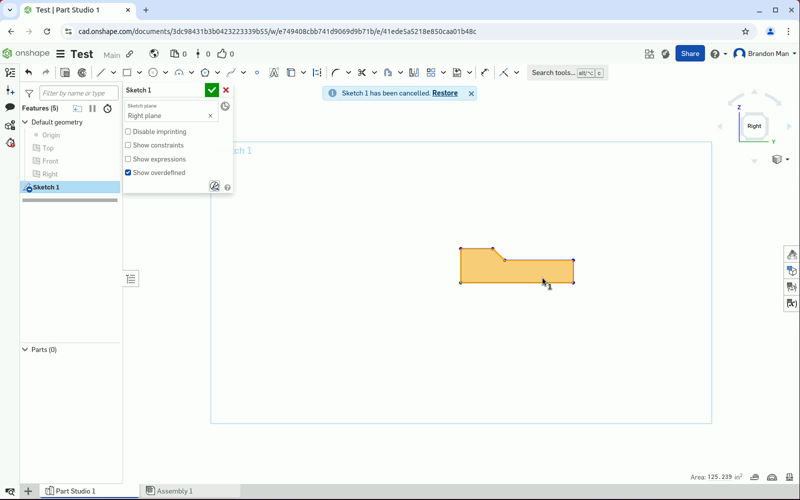
mouse_move(73, 352)
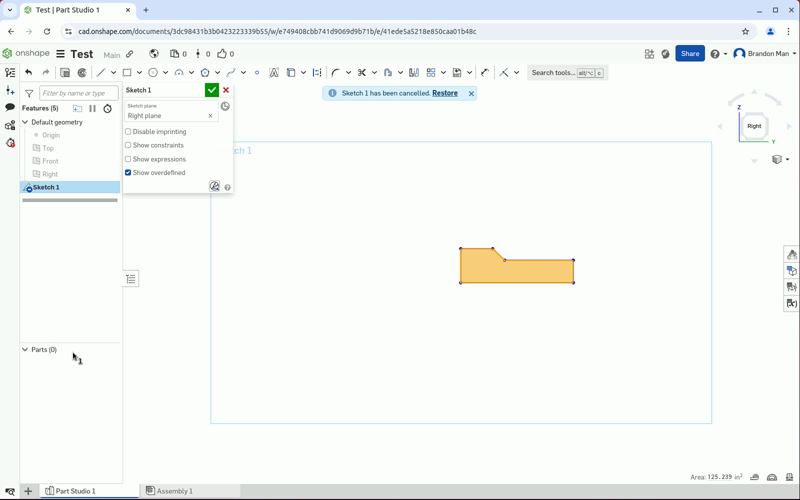
key(shift+y)
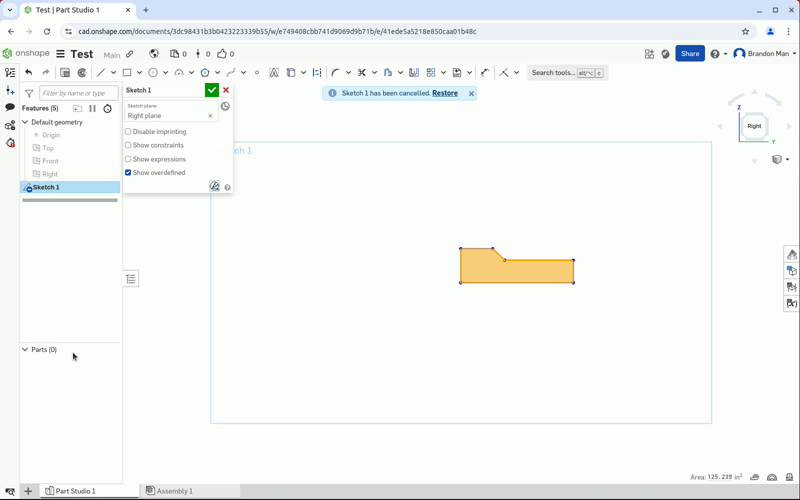
key(shift+e)
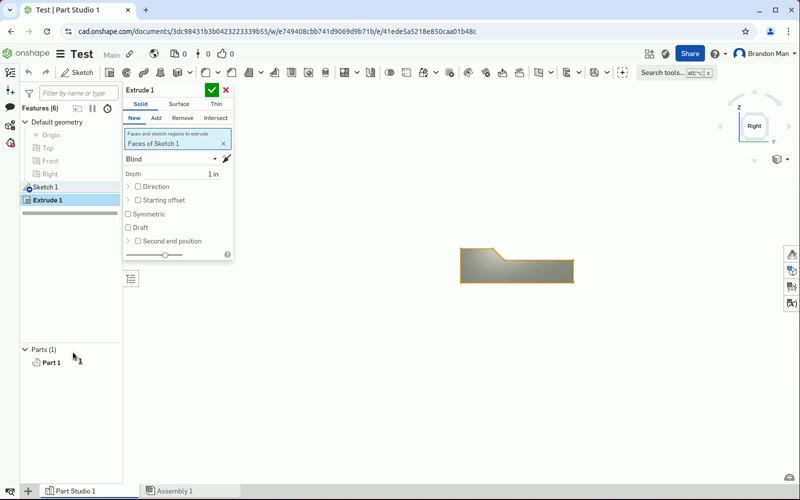
mouse_move(143, 106)
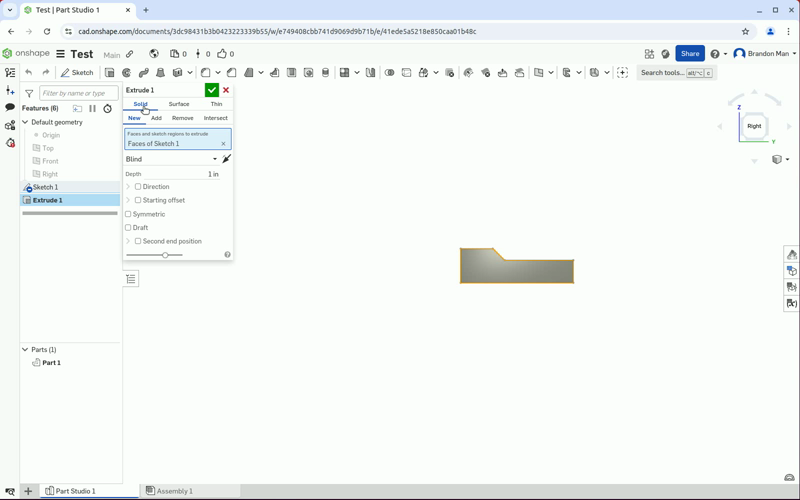
click(143, 106)
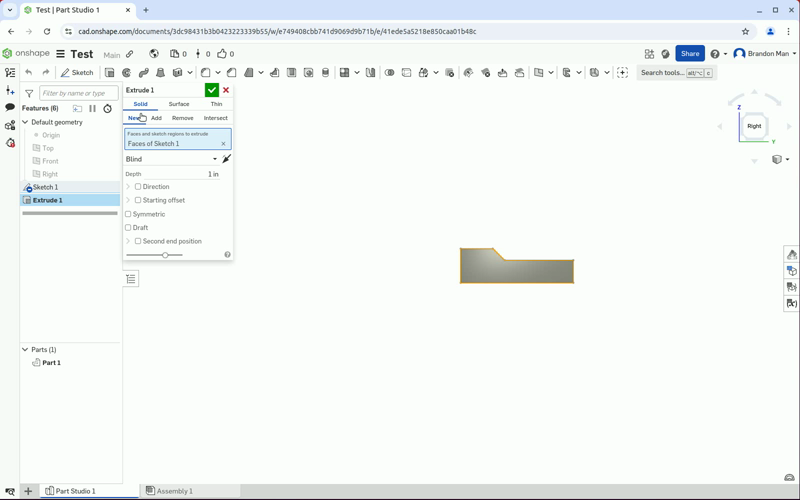
mouse_move(137, 120)
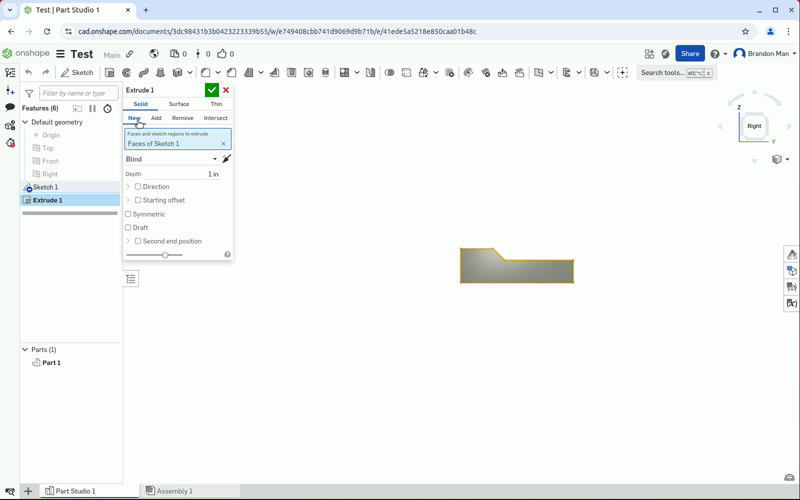
click(137, 120)
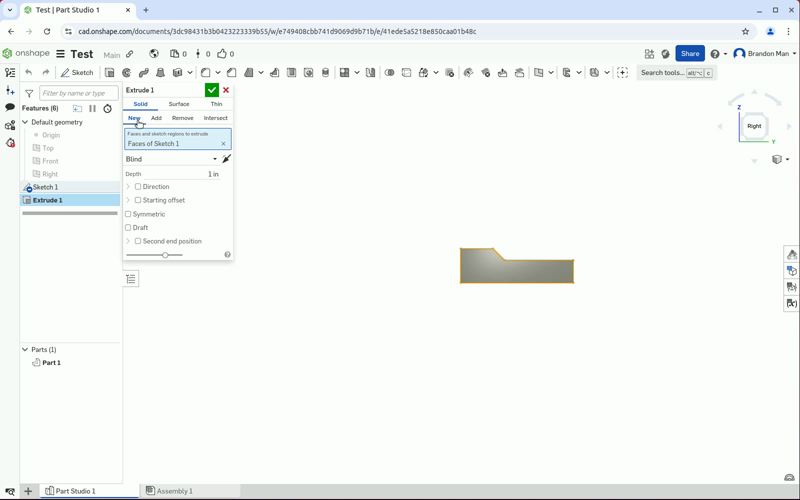
key(tab, 4)
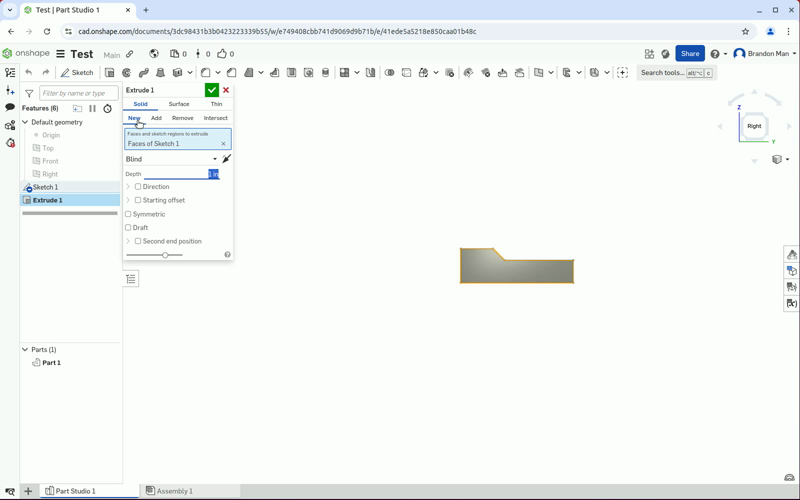
text(12.516)
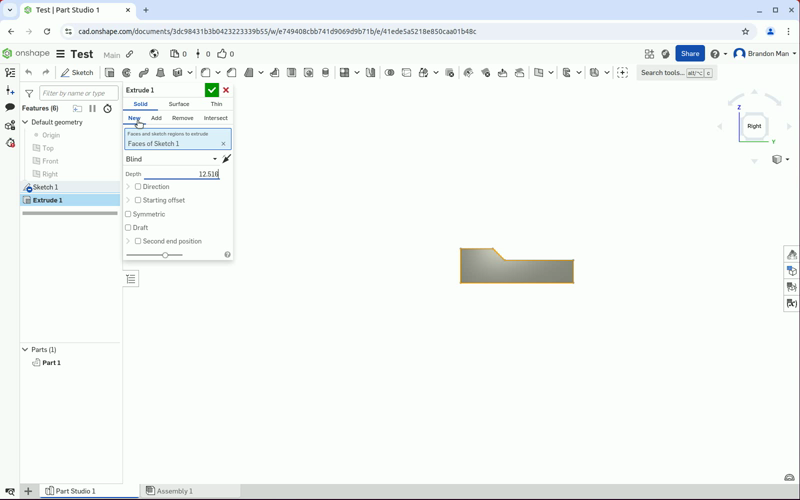
key(tab, 3)
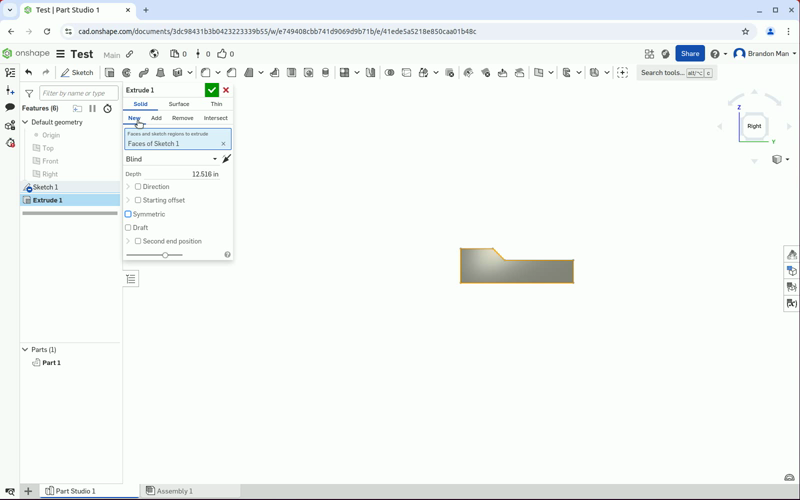
key(space)
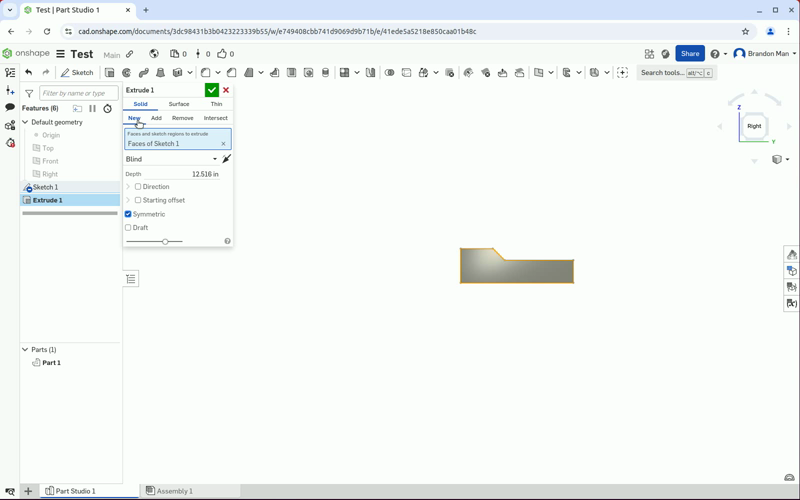
key(enter)
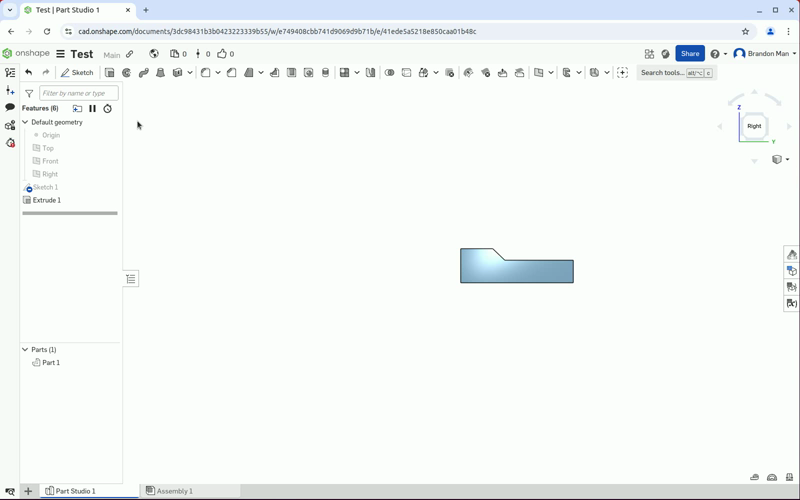
key(shift+h)
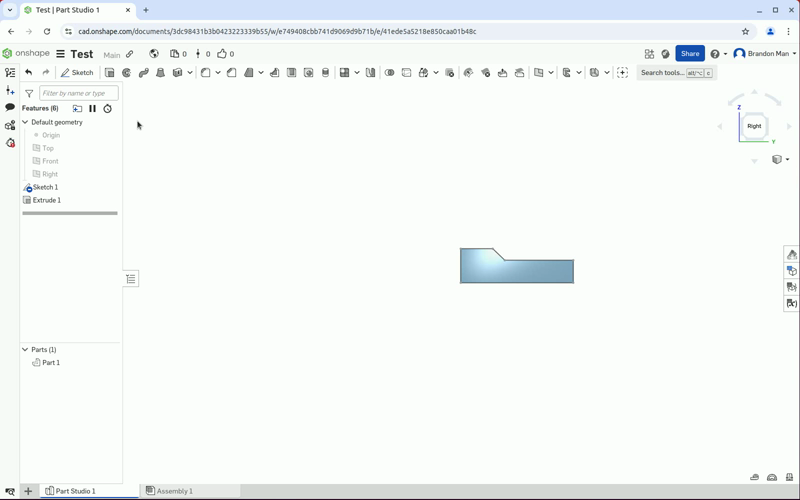
key(shift+h)
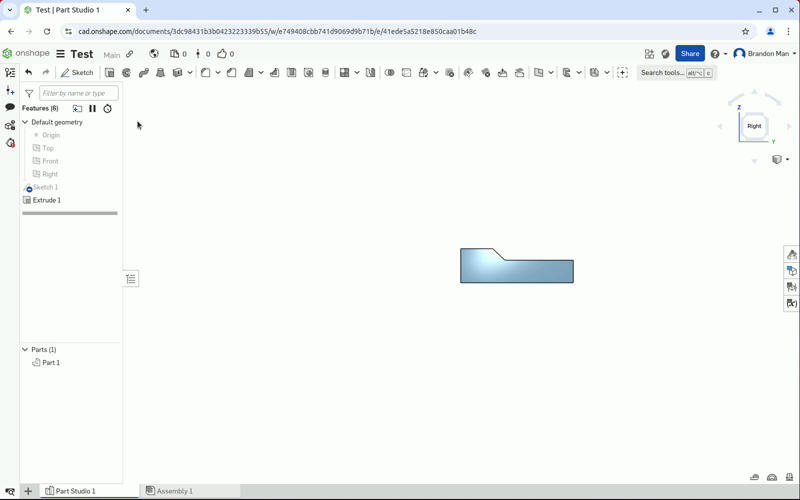
mouse_move(73, 189)
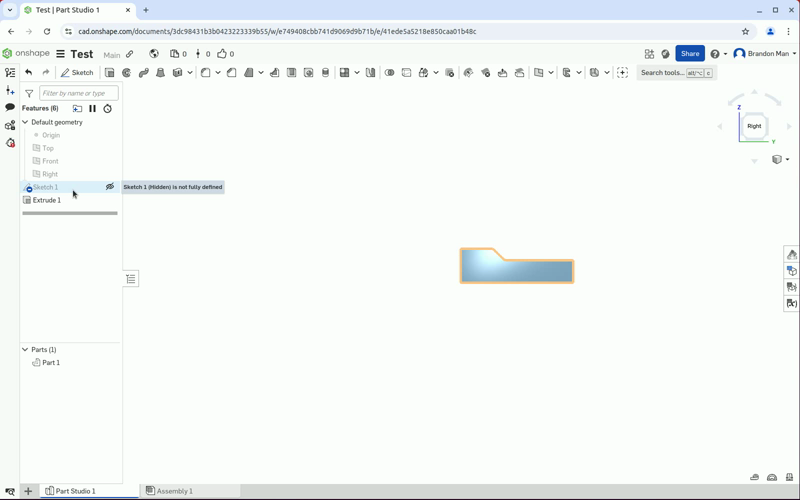
click(73, 189)
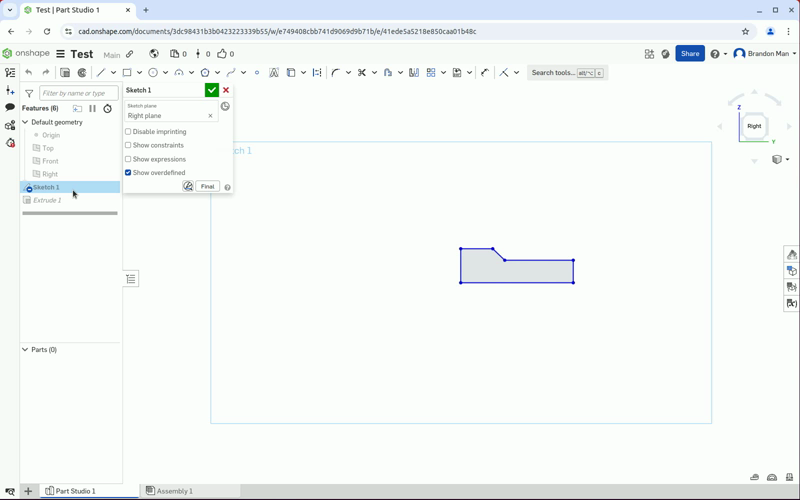
mouse_move(229, 92)
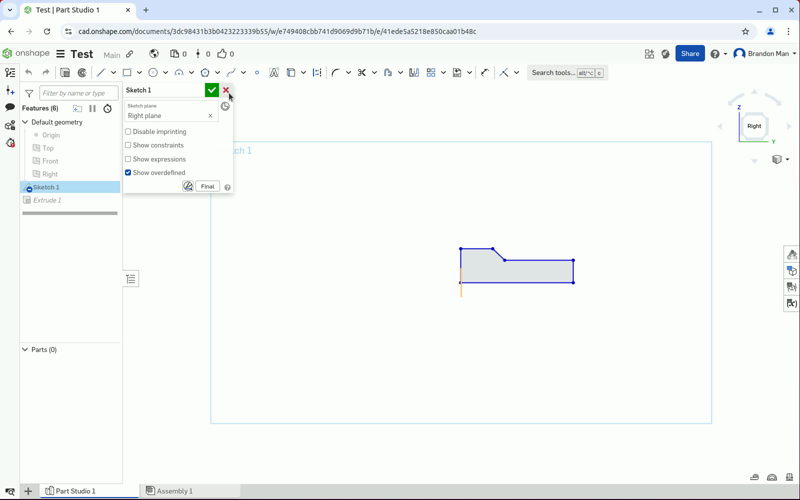
click(229, 92)
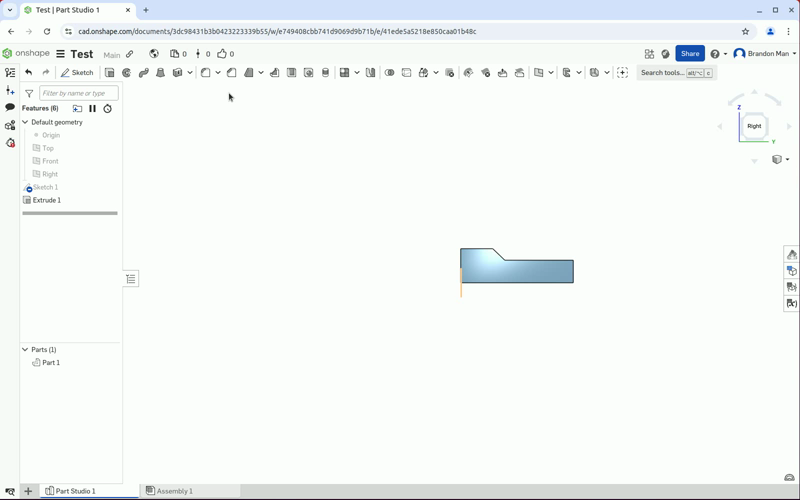
mouse_move(73, 352)
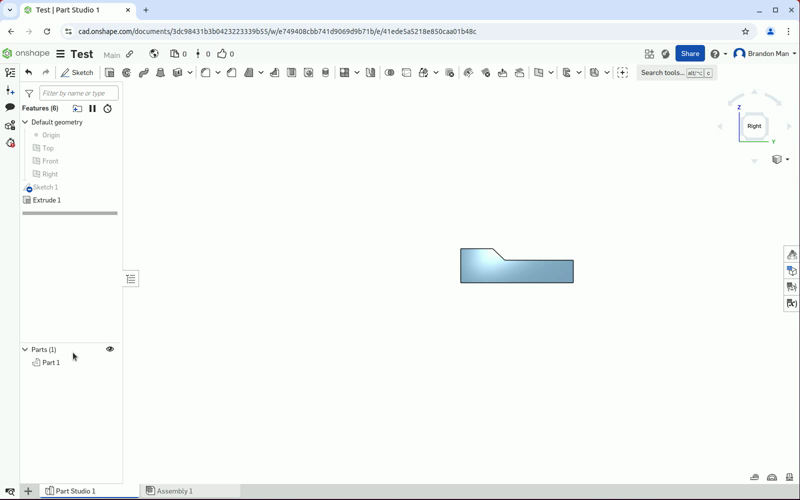
key(y)
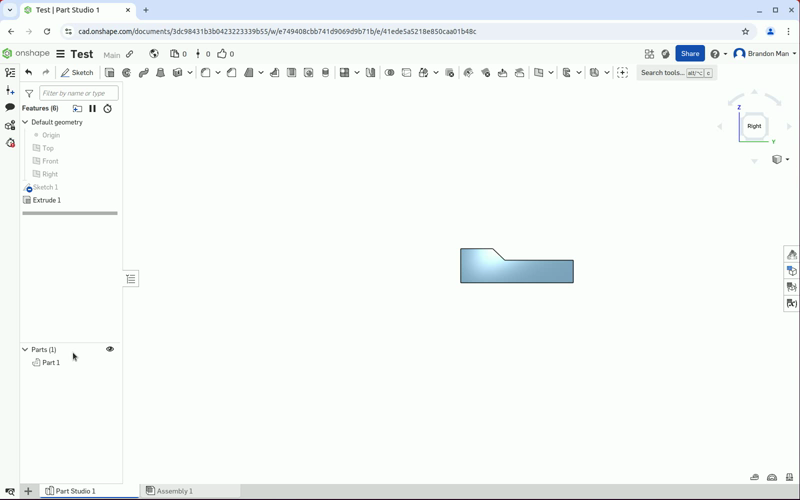
key(shift+p)
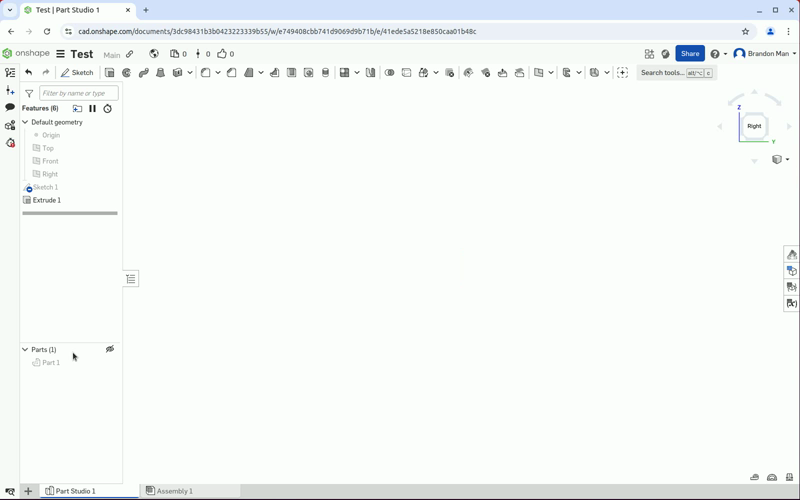
key(space)
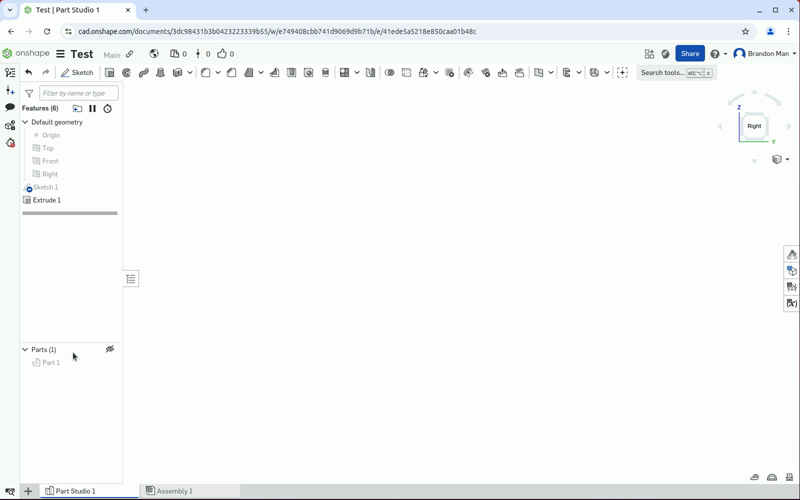
key_down(shift)
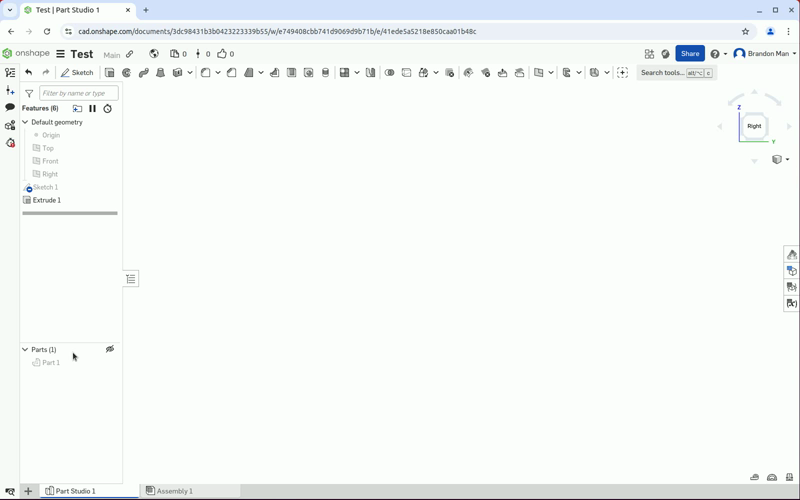
key(right)
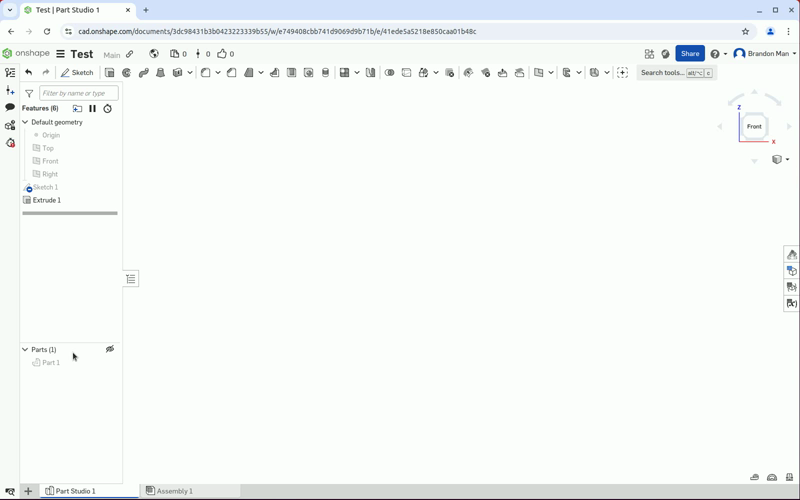
key_up(shift)
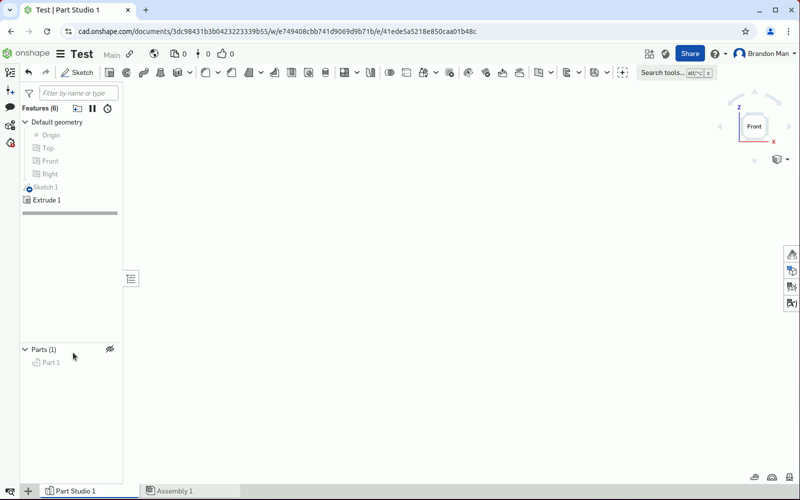
key(space)
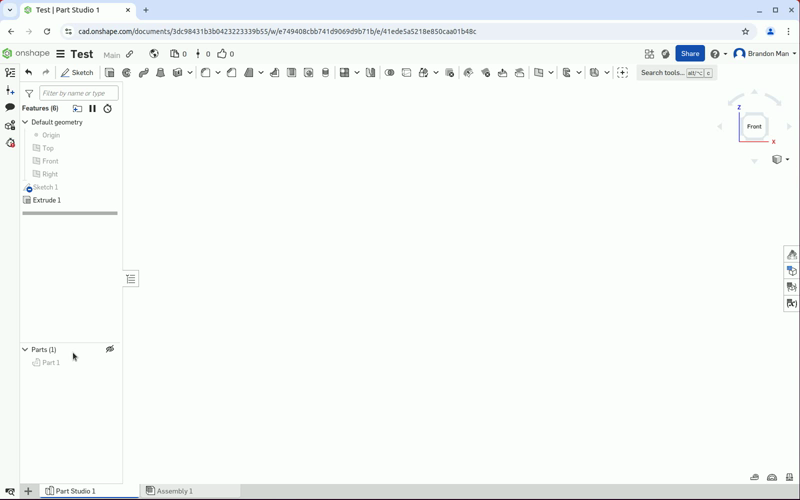
key_down(shift)
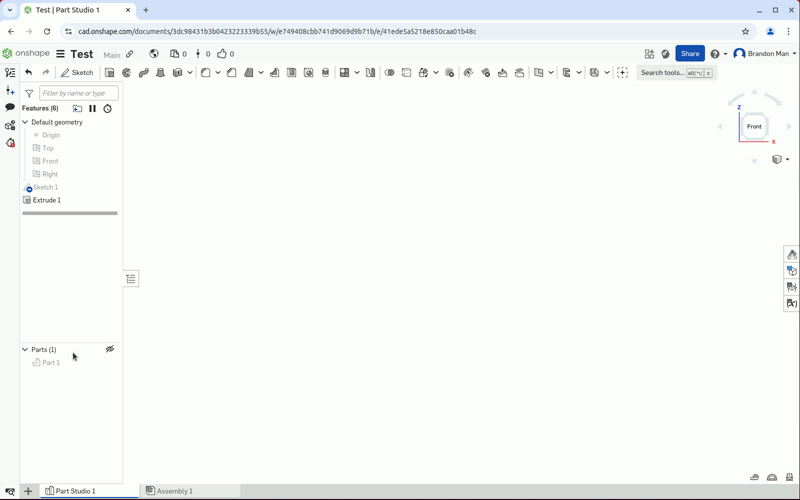
key(down)
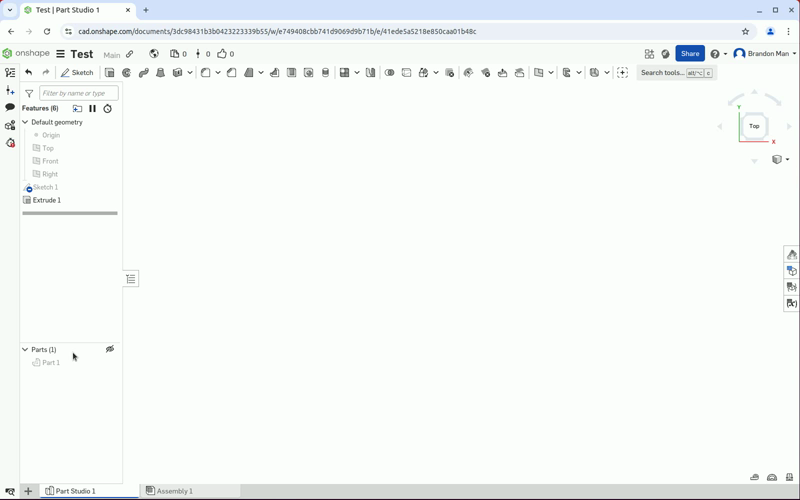
key_up(shift)
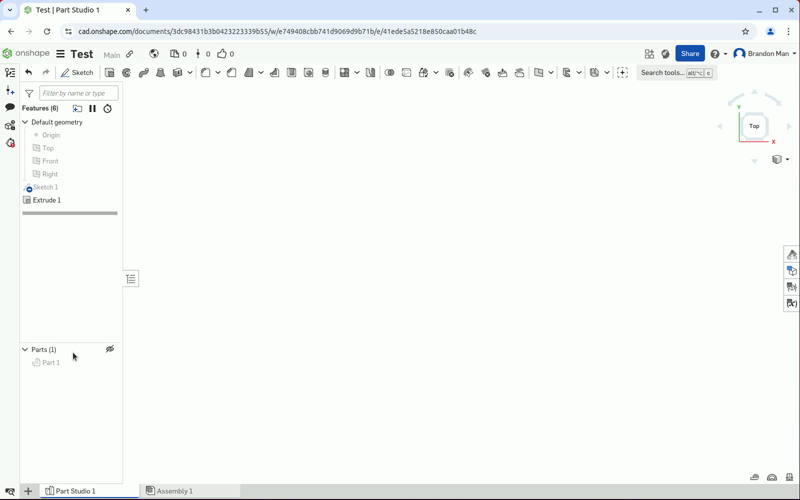
mouse_move(73, 352)
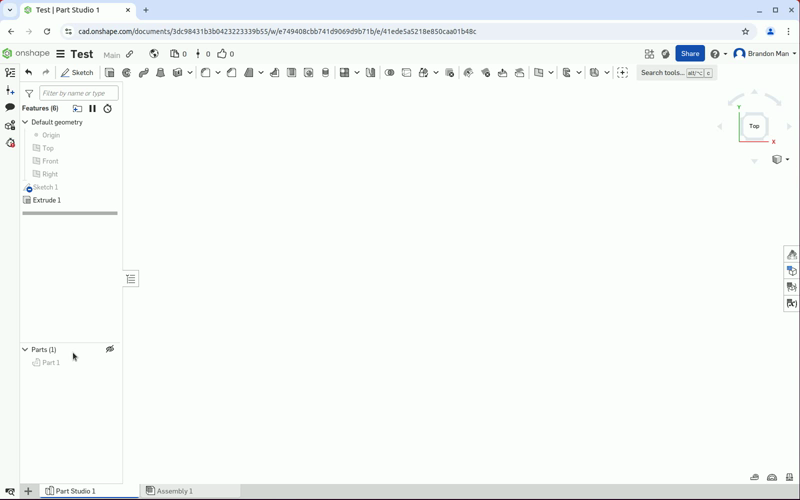
key(shift+y)
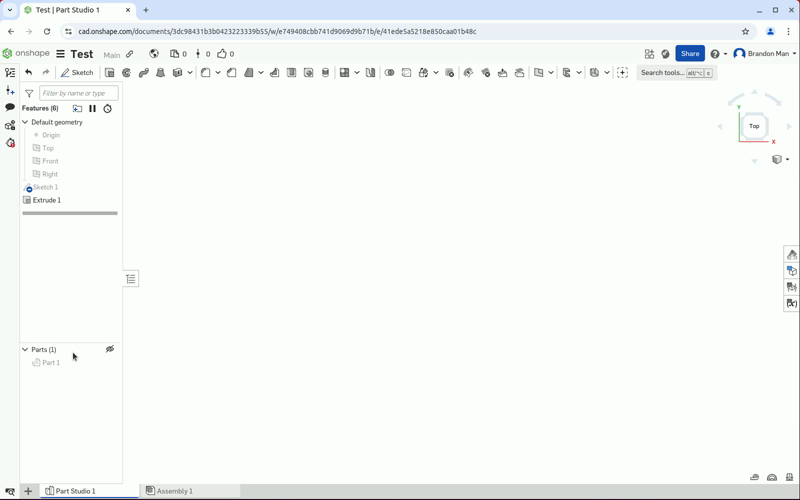
key(shift+s)
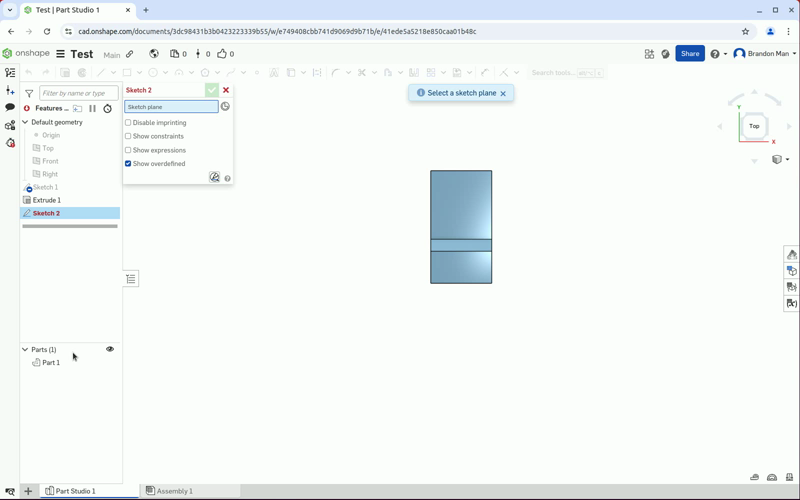
mouse_move(73, 150)
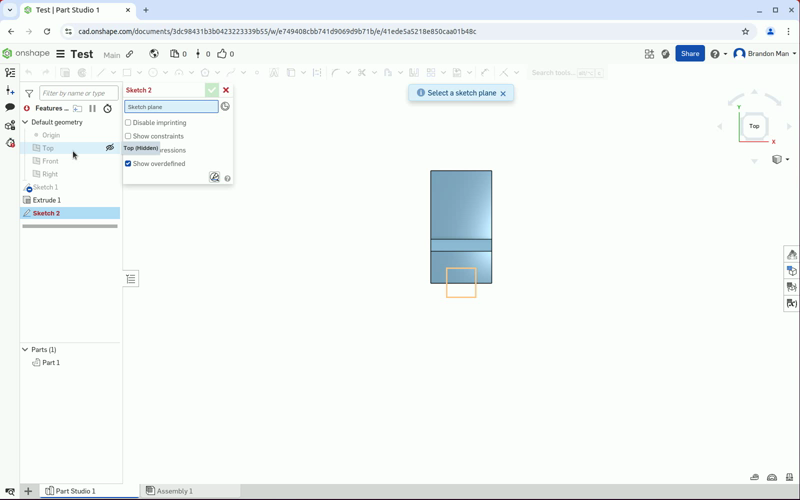
click(73, 150)
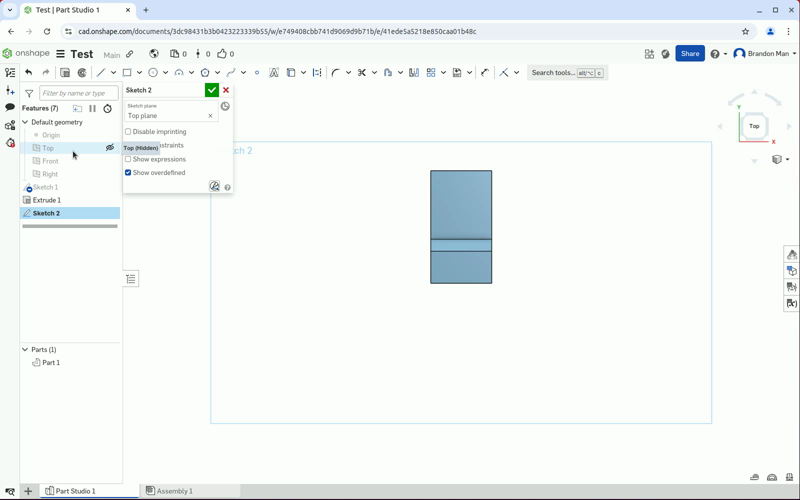
mouse_move(73, 352)
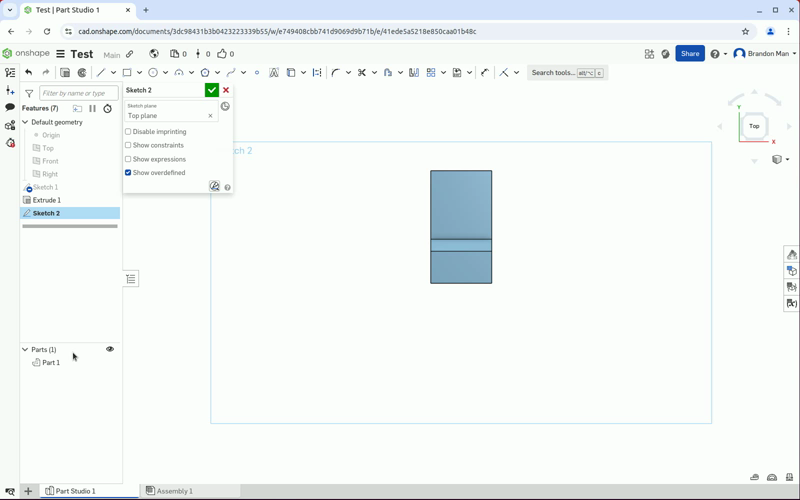
key(y)
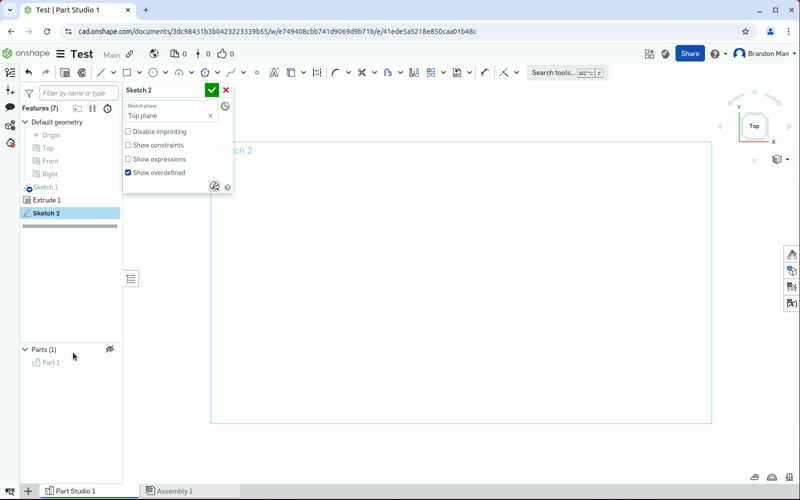
key(l)
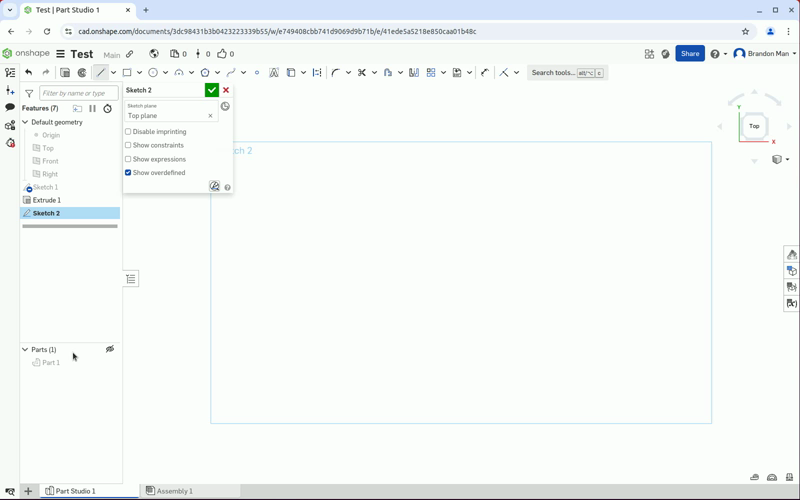
key_down(shift)
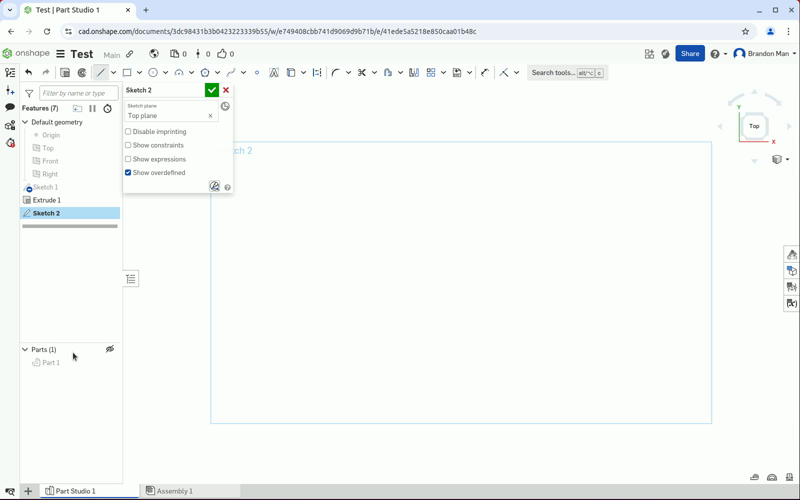
mouse_move(424, 365)
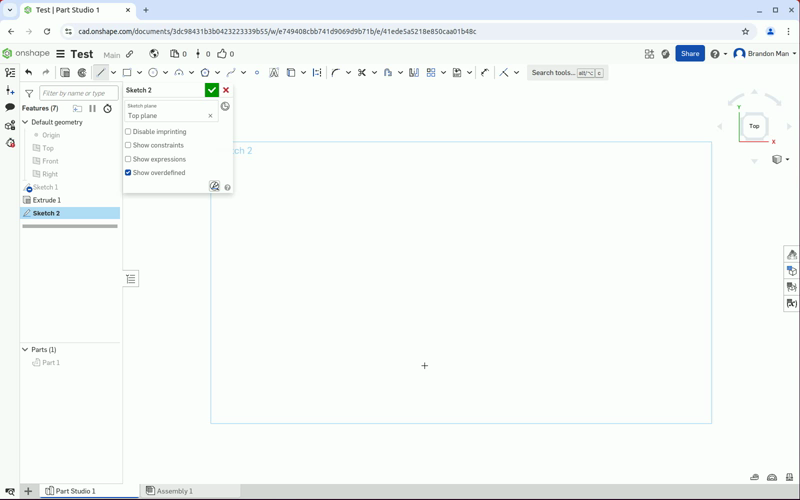
click(424, 365)
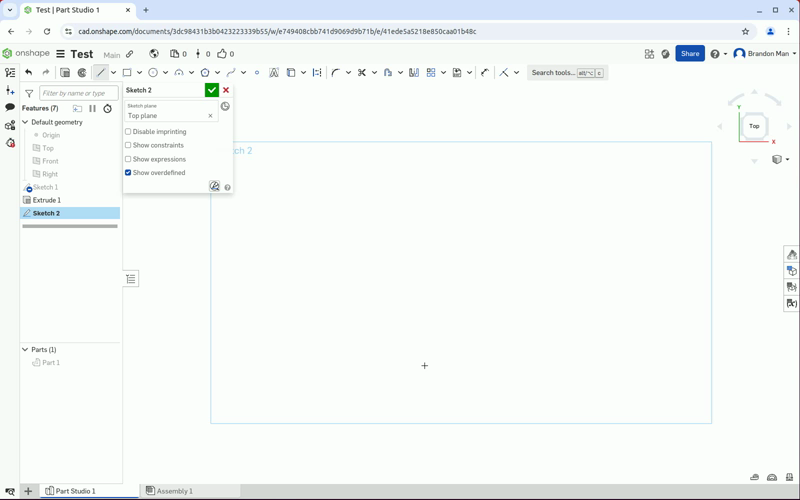
key_up(shift)
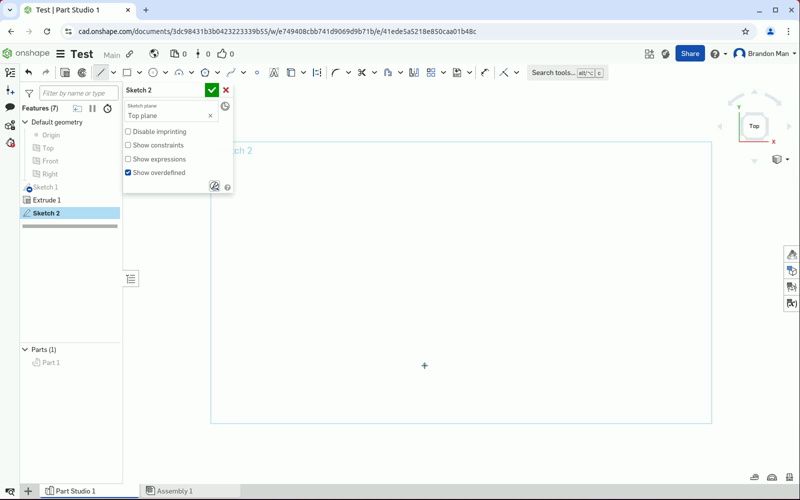
key_down(shift)
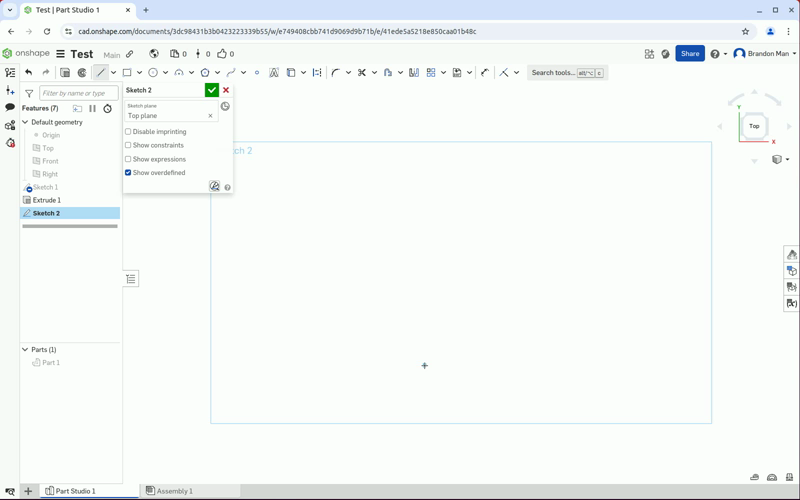
mouse_move(498, 365)
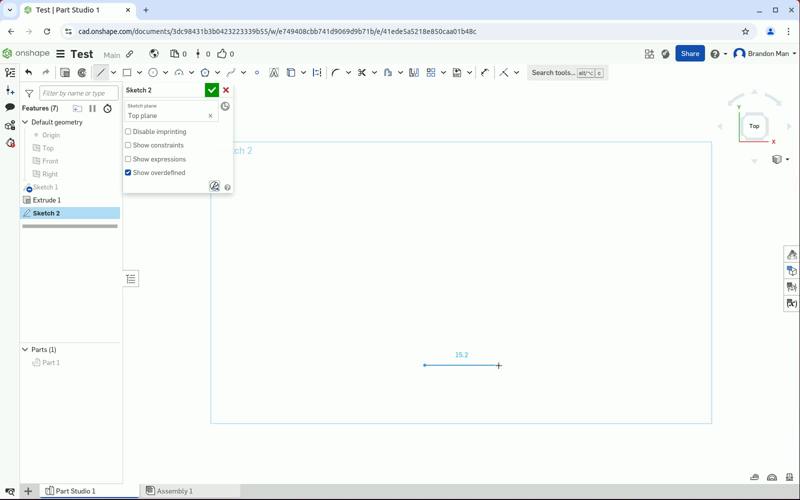
click(498, 365)
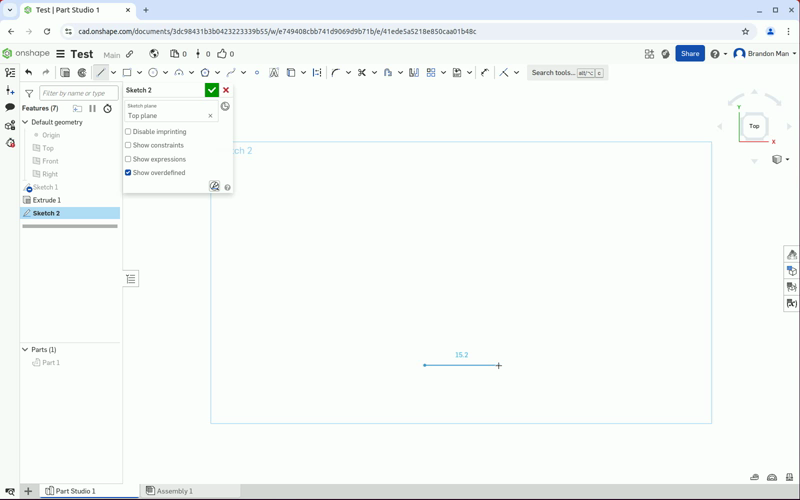
key_up(shift)
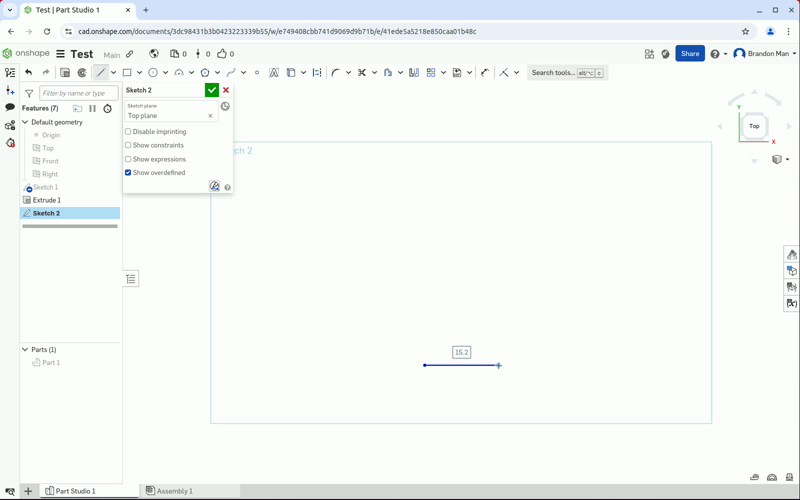
key_down(shift)
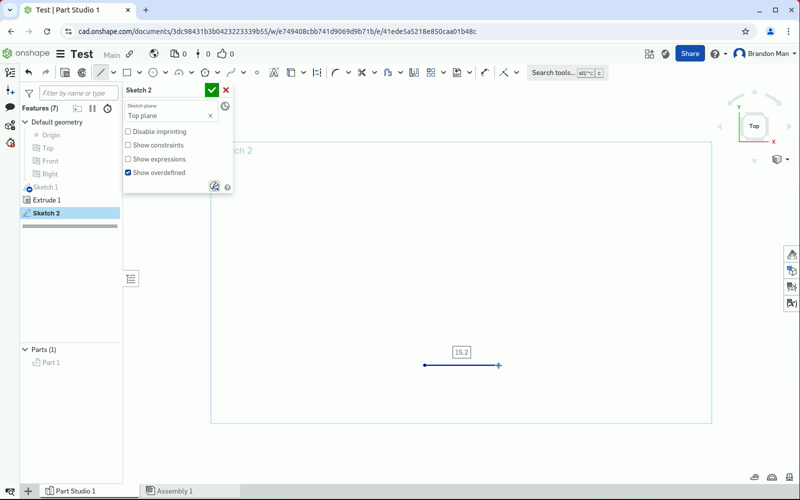
mouse_move(498, 201)
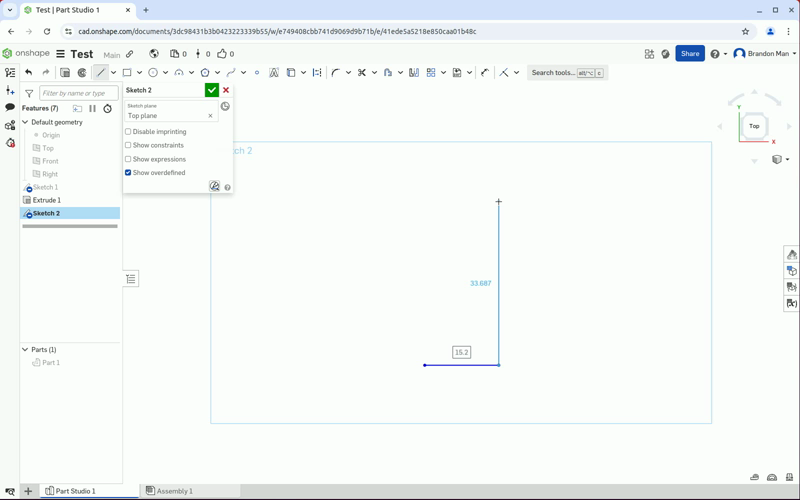
click(498, 201)
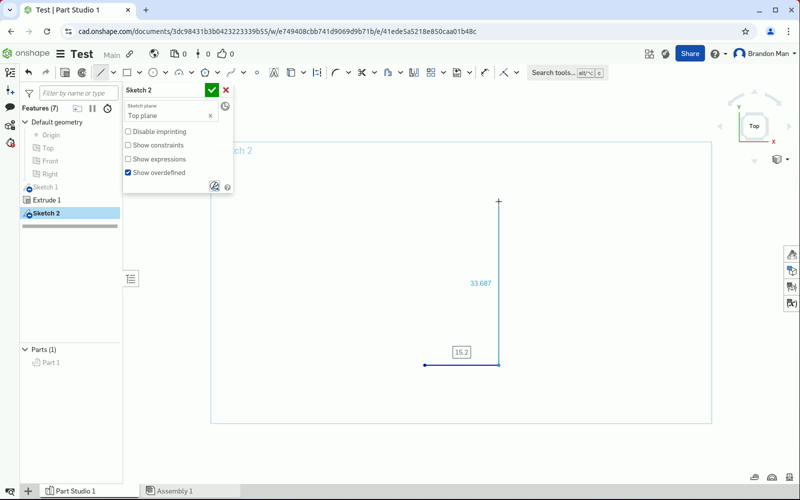
key_up(shift)
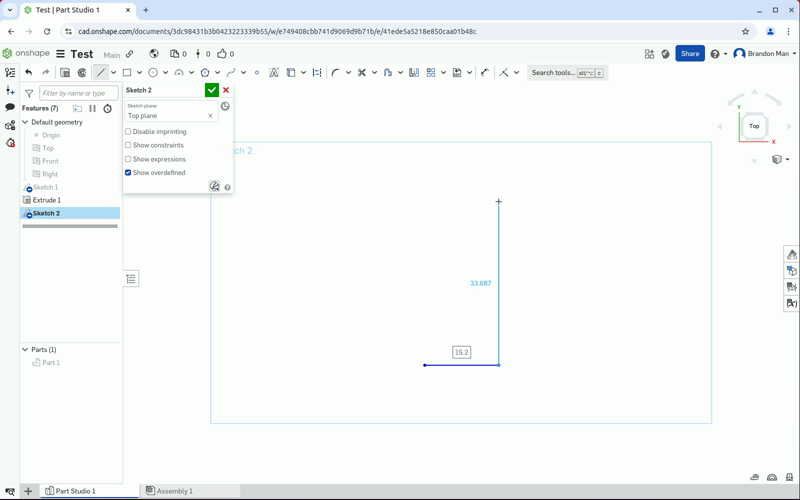
key_down(shift)
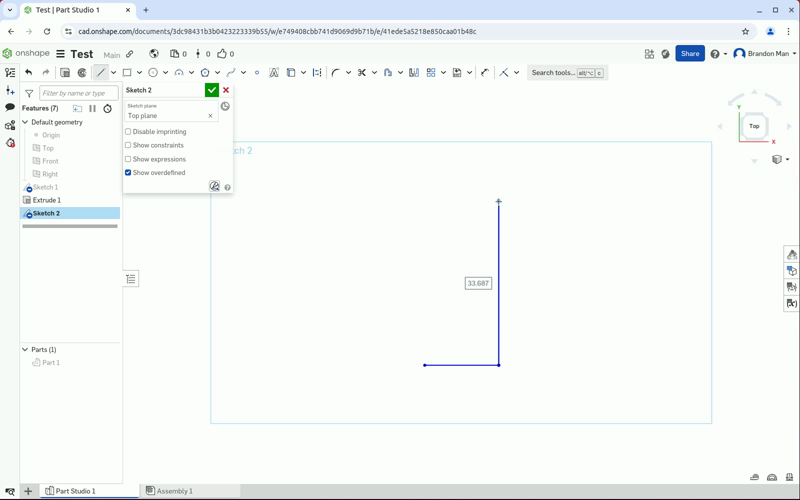
mouse_move(424, 201)
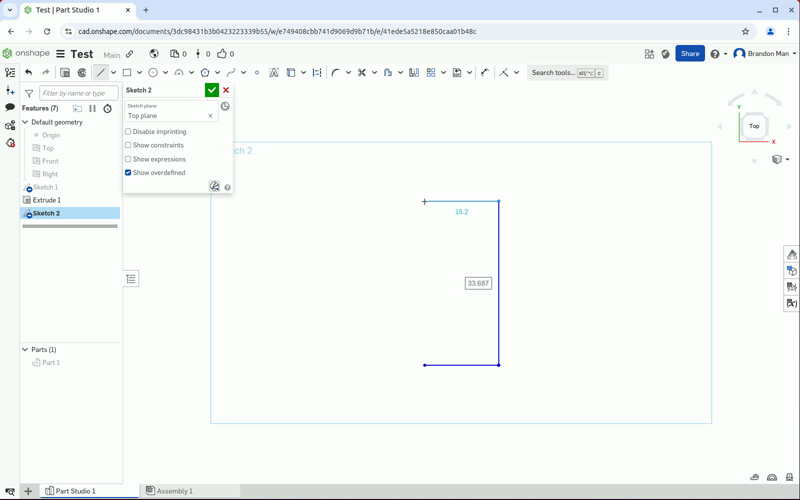
click(424, 201)
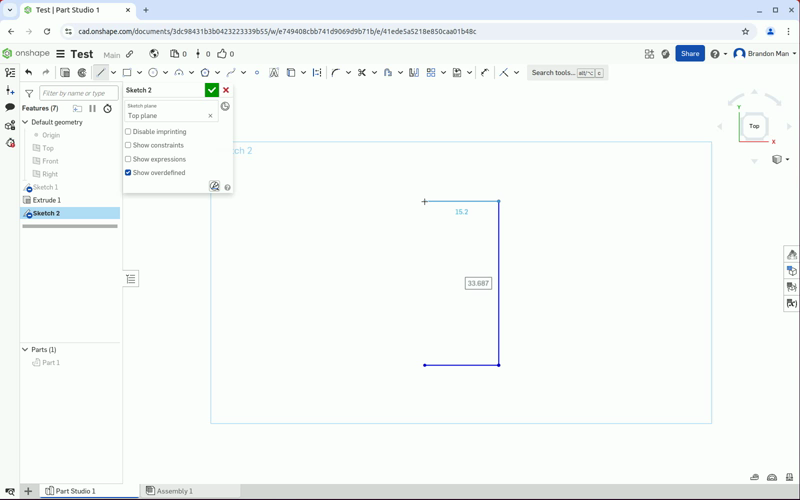
key_up(shift)
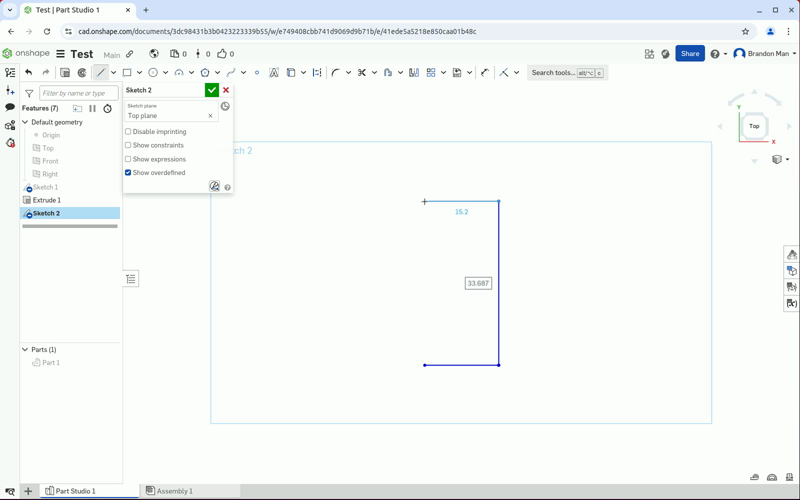
key_down(shift)
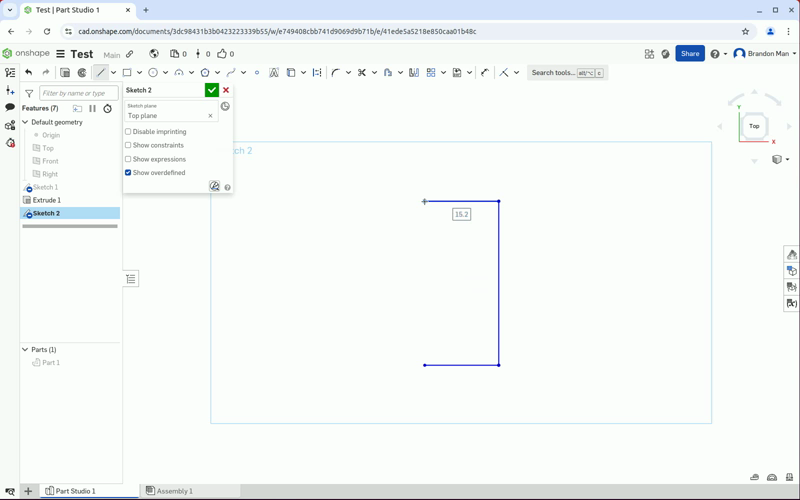
mouse_move(424, 365)
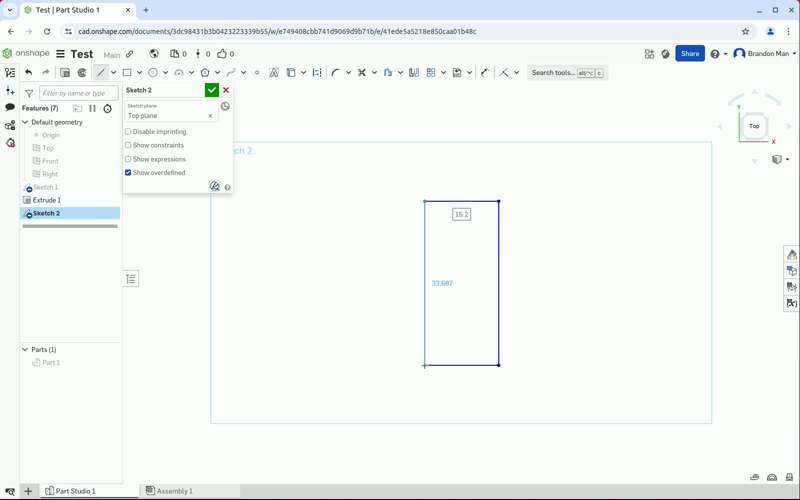
key_up(shift)
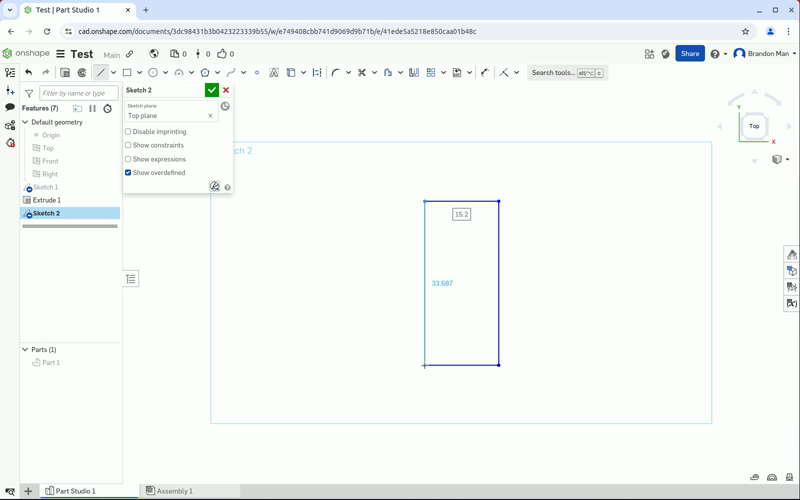
click(424, 365)
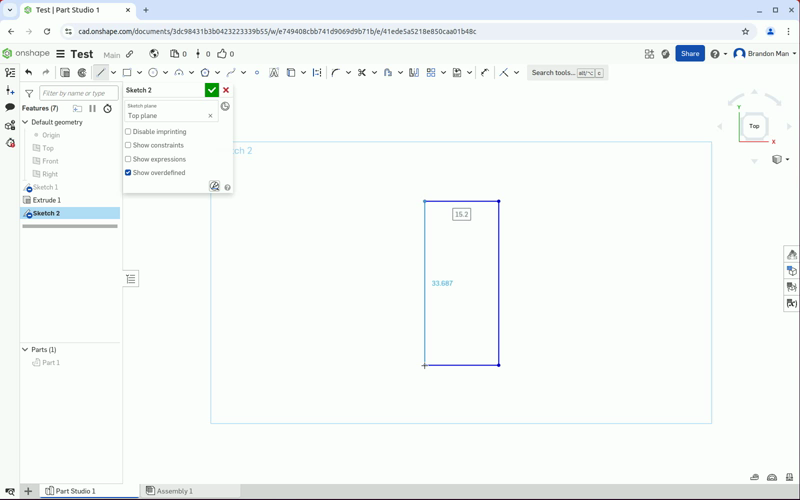
key(esc)
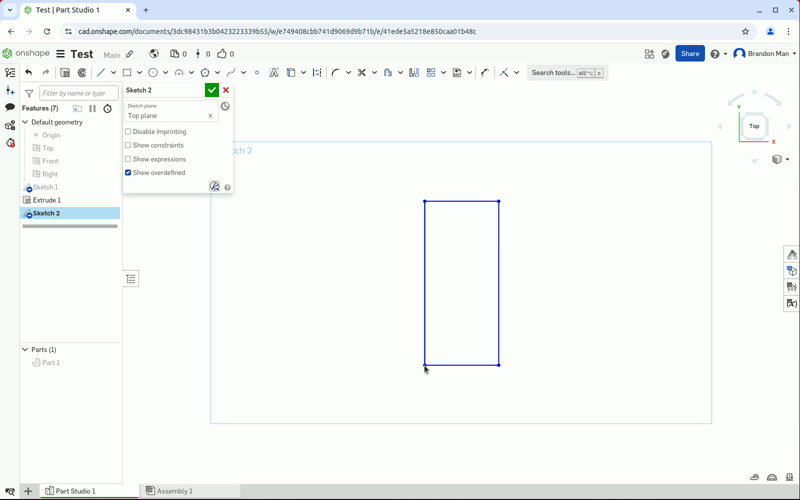
mouse_move(437, 219)
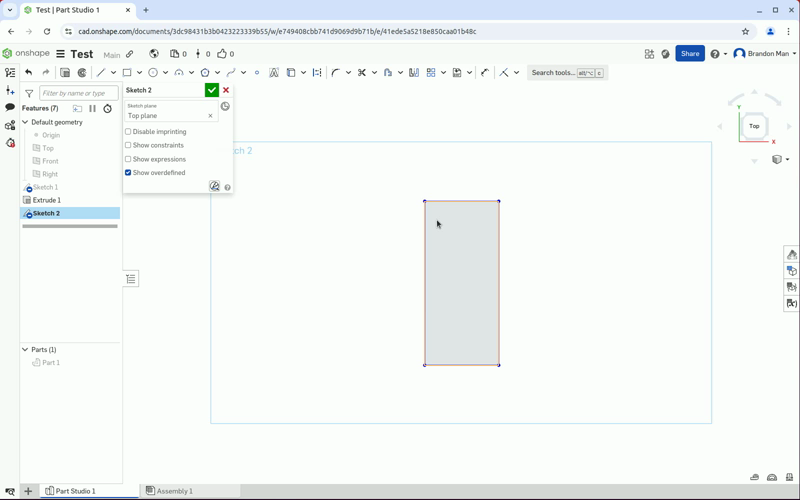
click(437, 219)
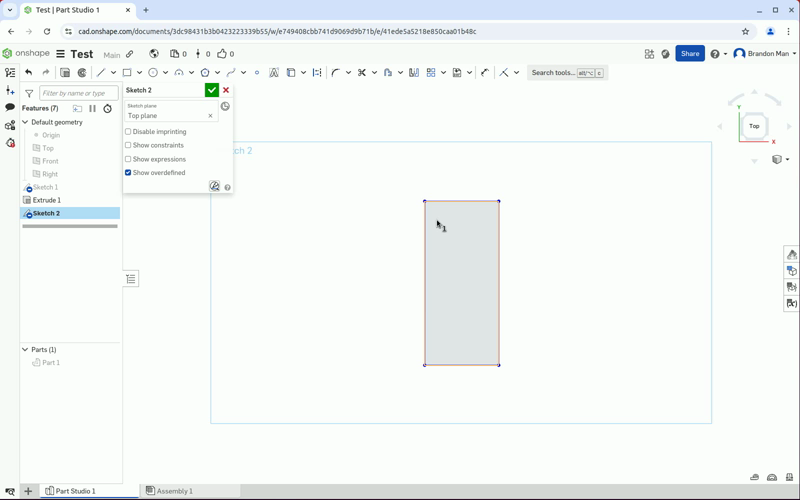
mouse_move(73, 352)
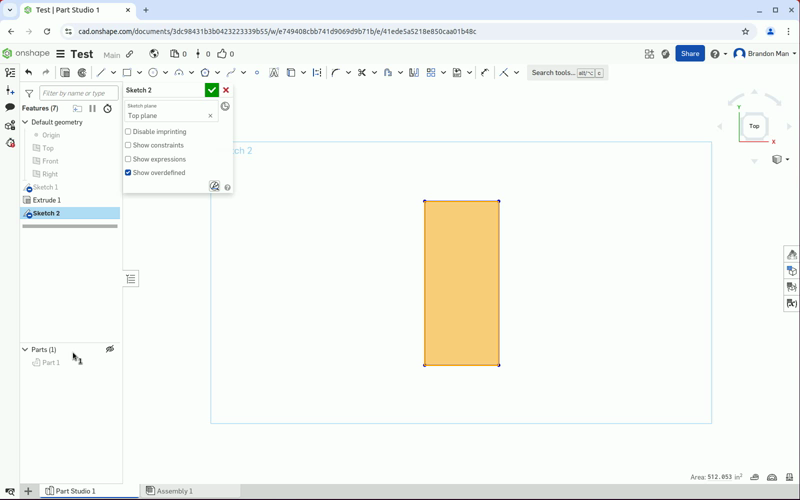
key(shift+y)
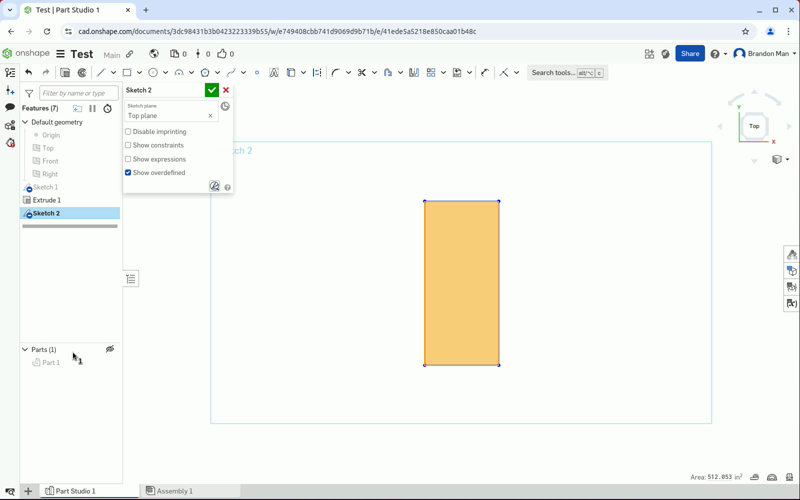
key(shift+e)
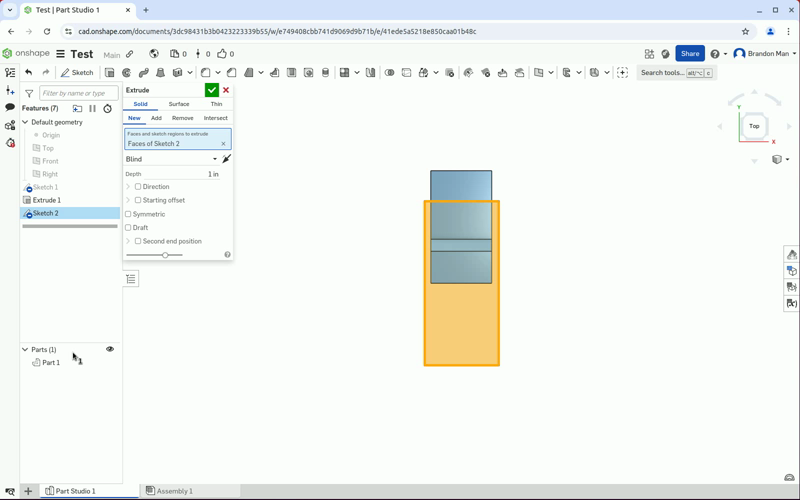
mouse_move(143, 106)
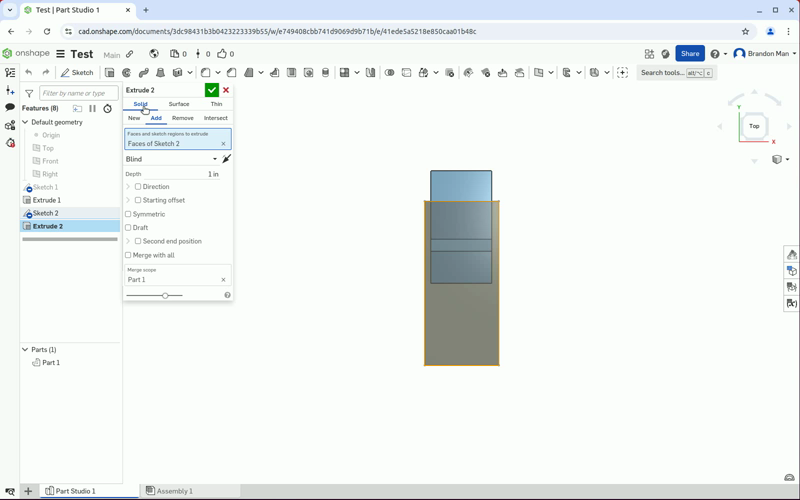
click(143, 106)
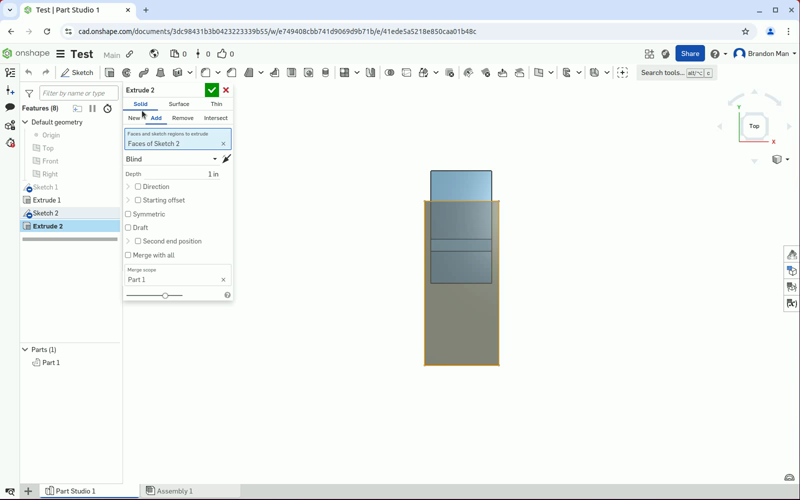
mouse_move(137, 120)
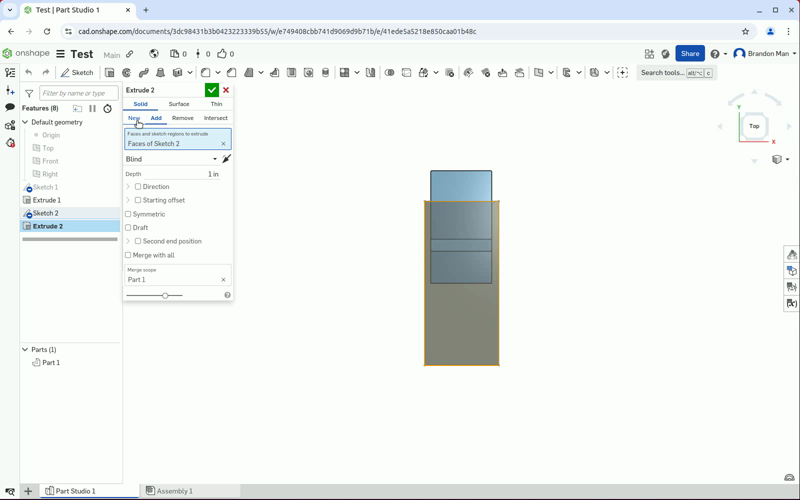
click(137, 120)
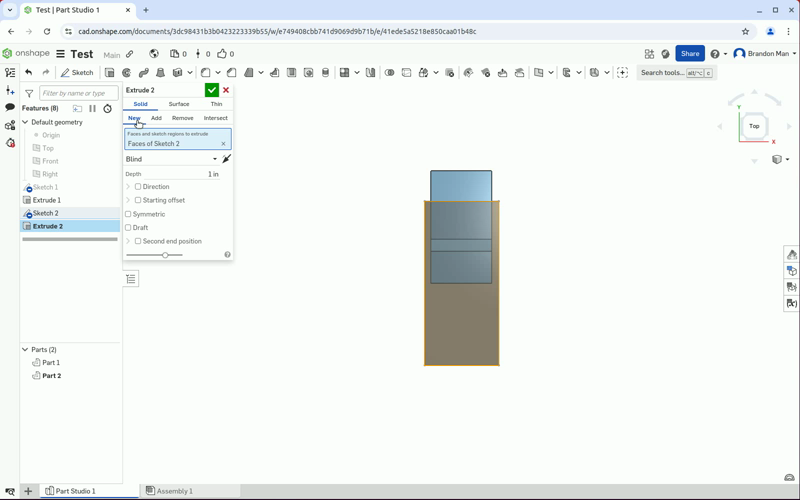
key(tab, 4)
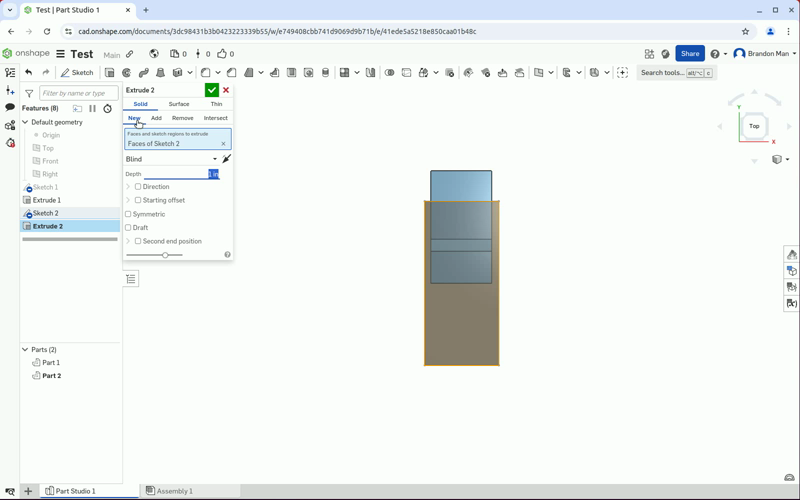
text(7.462)
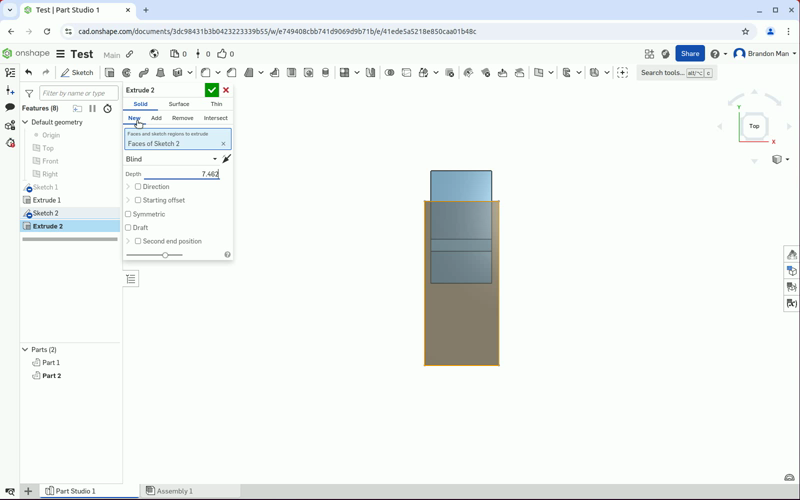
key(enter)
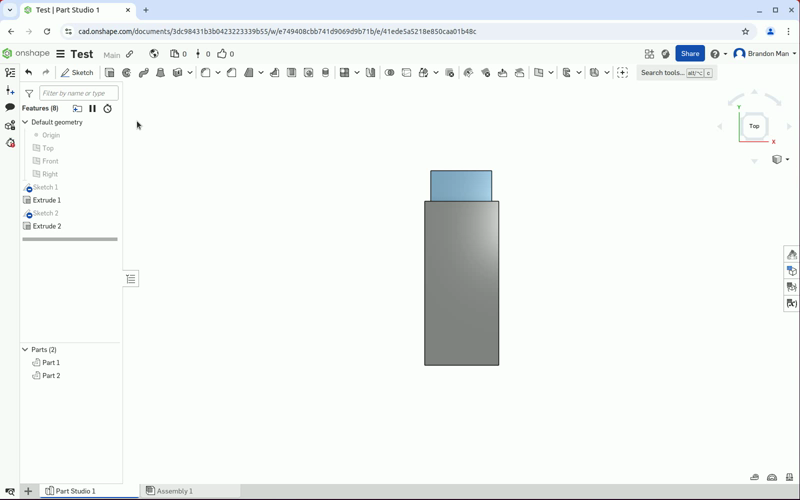
key(shift+h)
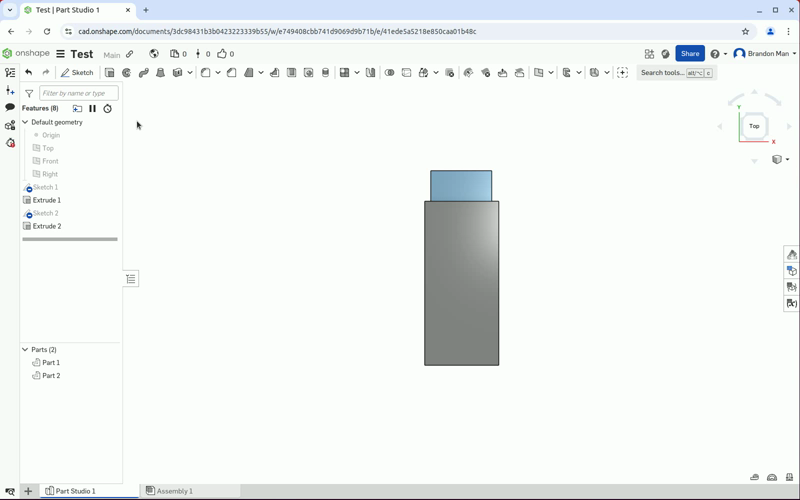
key(shift+h)
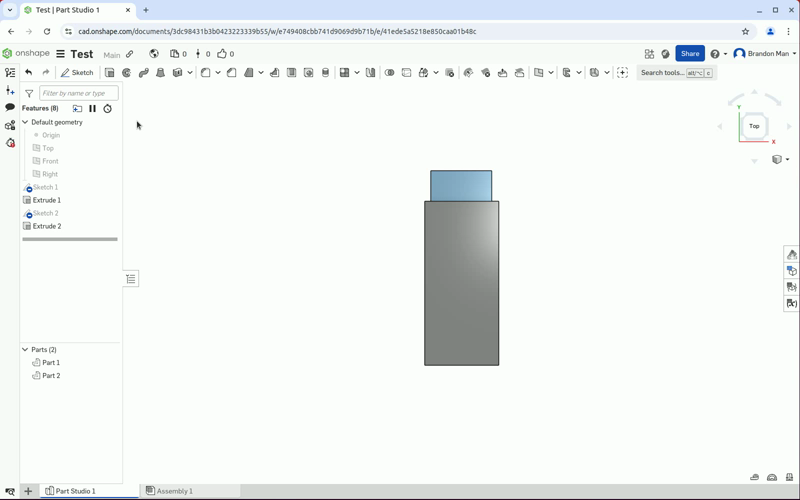
mouse_move(73, 189)
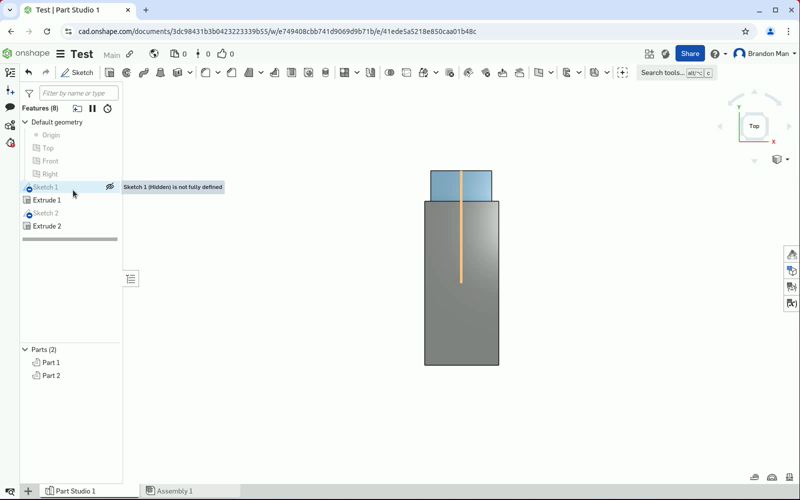
click(73, 189)
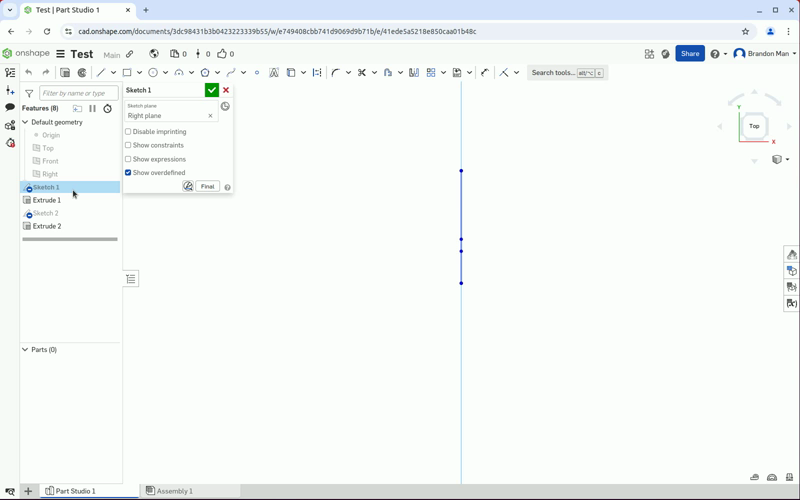
mouse_move(229, 92)
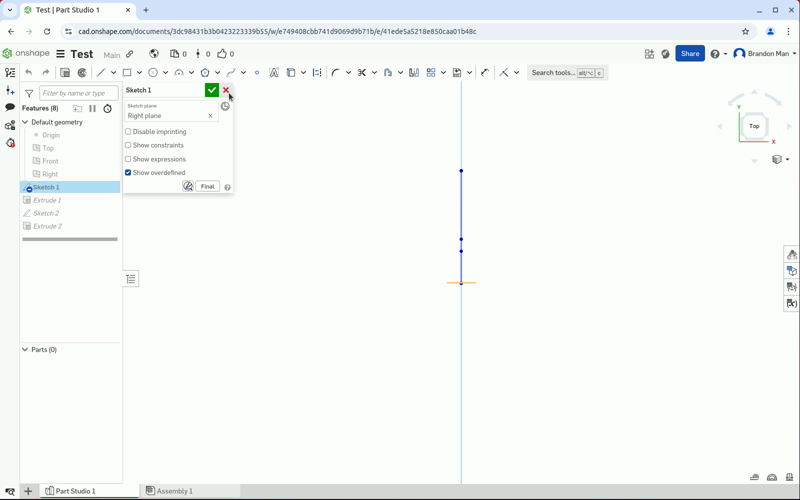
click(229, 92)
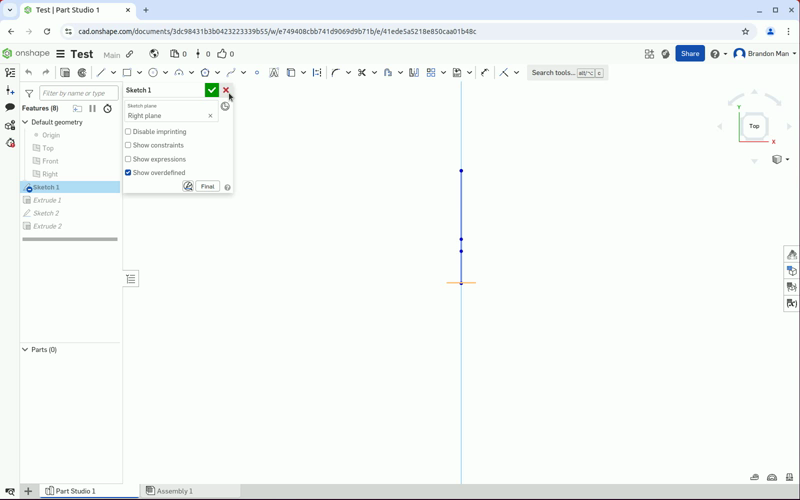
key(shift+s)
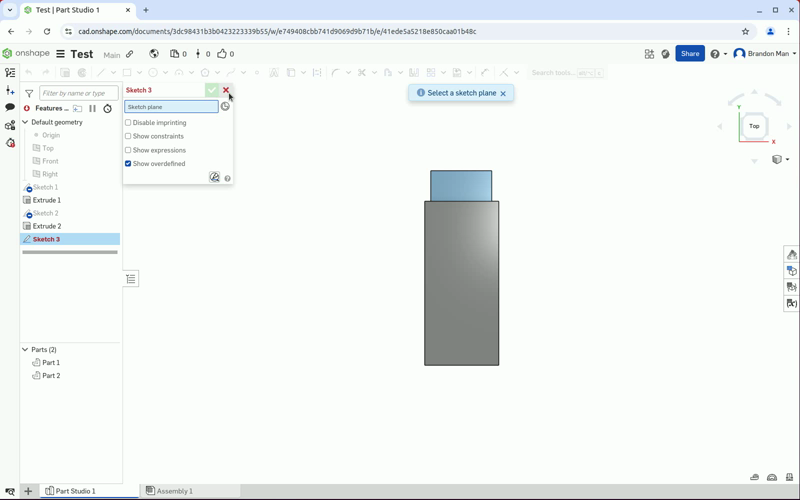
mouse_move(73, 150)
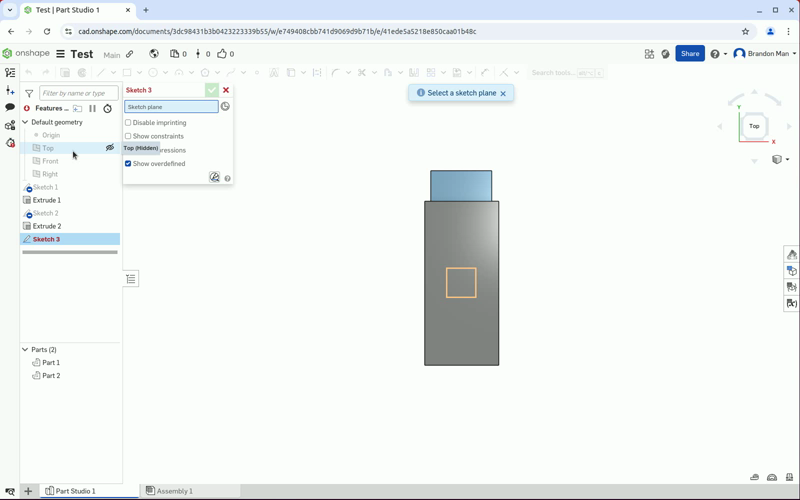
click(73, 150)
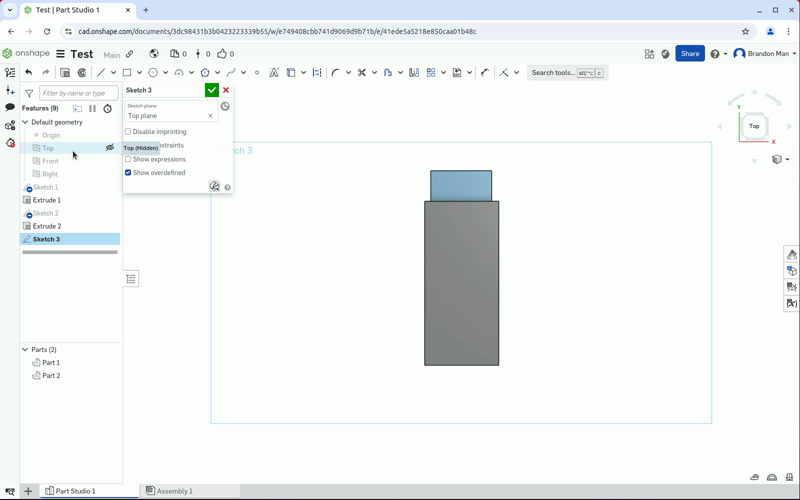
mouse_move(73, 352)
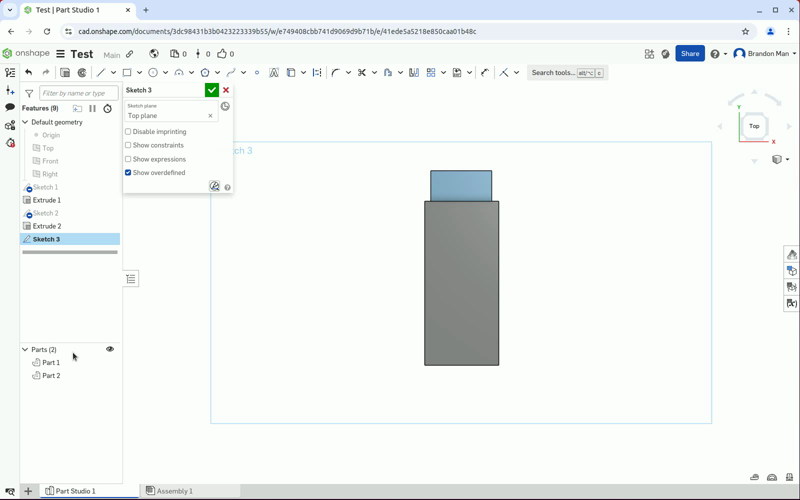
key(y)
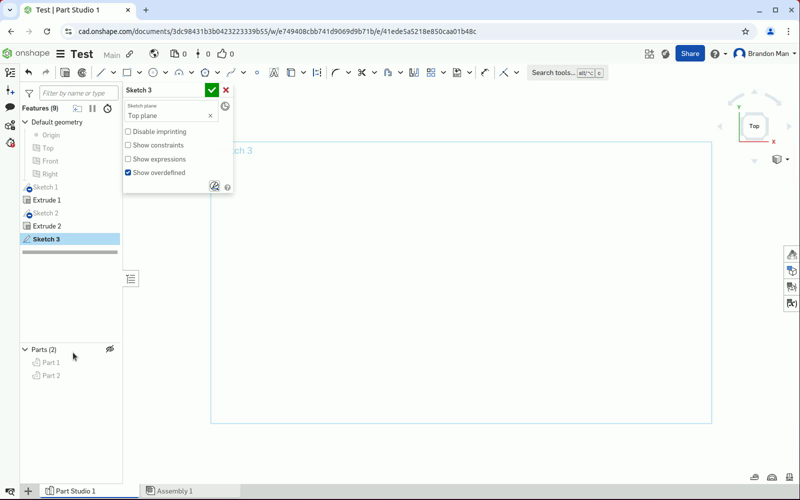
key(l)
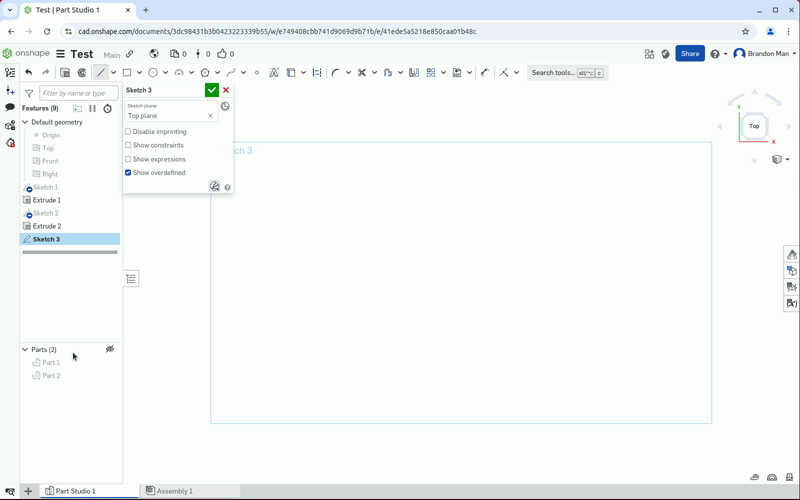
key_down(shift)
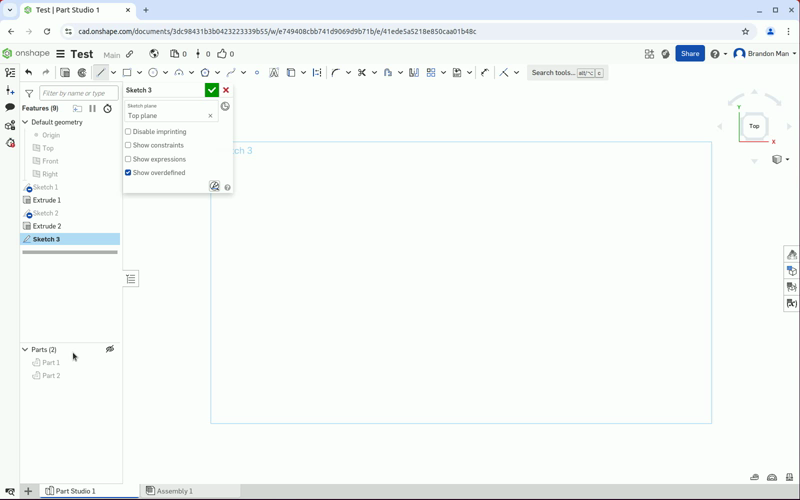
mouse_move(430, 343)
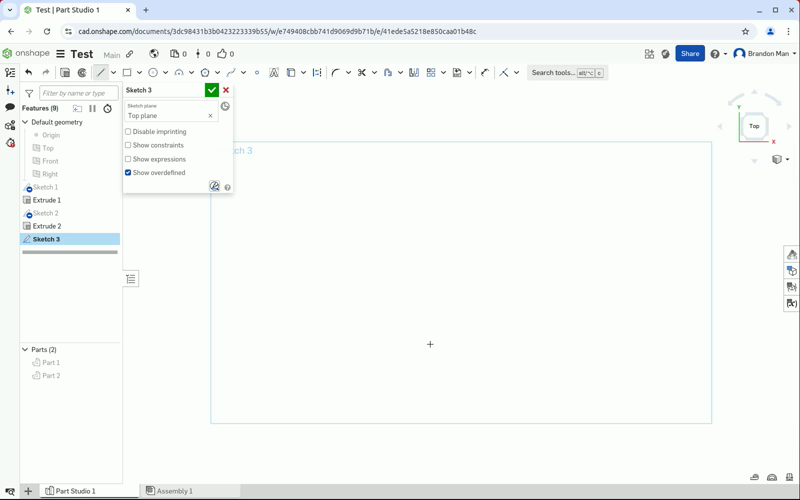
click(430, 343)
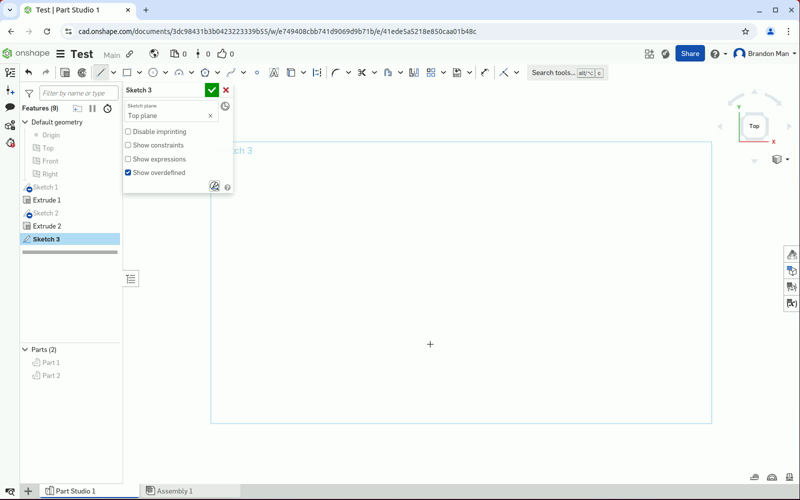
key_up(shift)
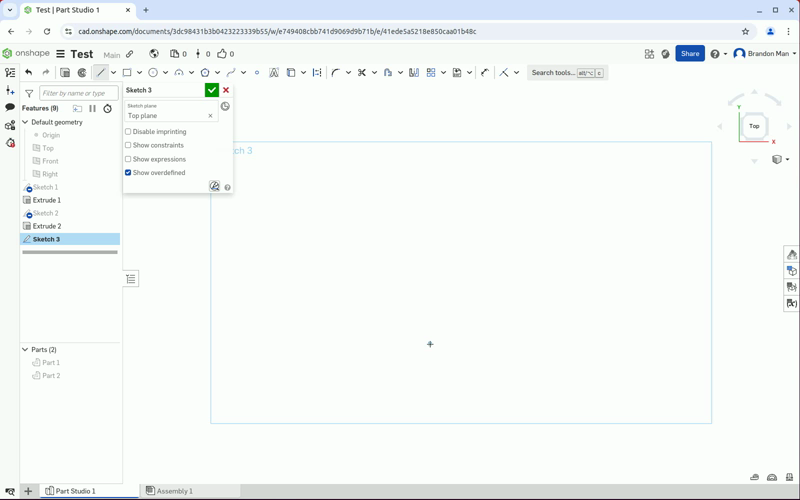
key_down(shift)
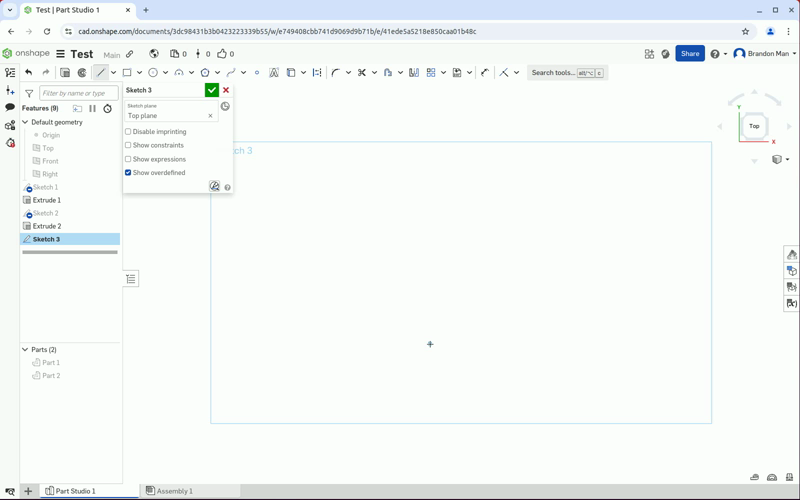
mouse_move(492, 343)
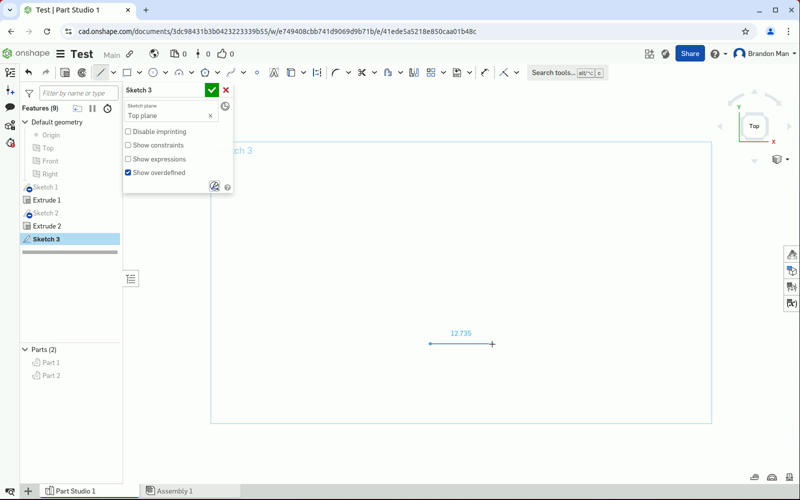
click(492, 343)
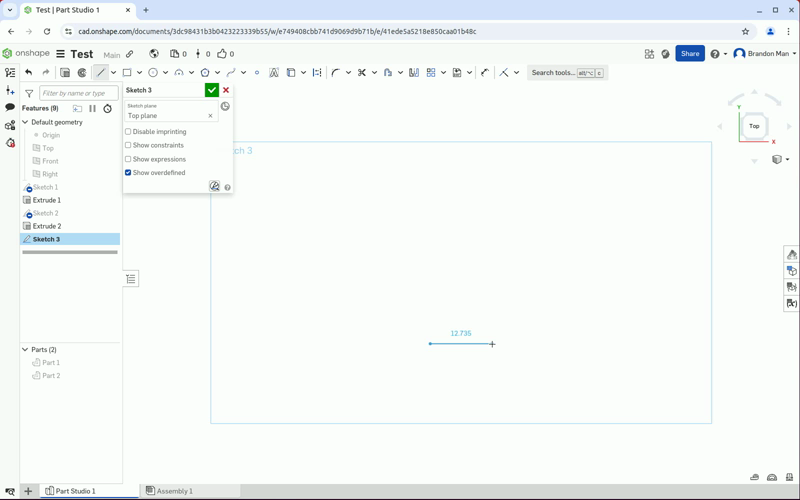
key_up(shift)
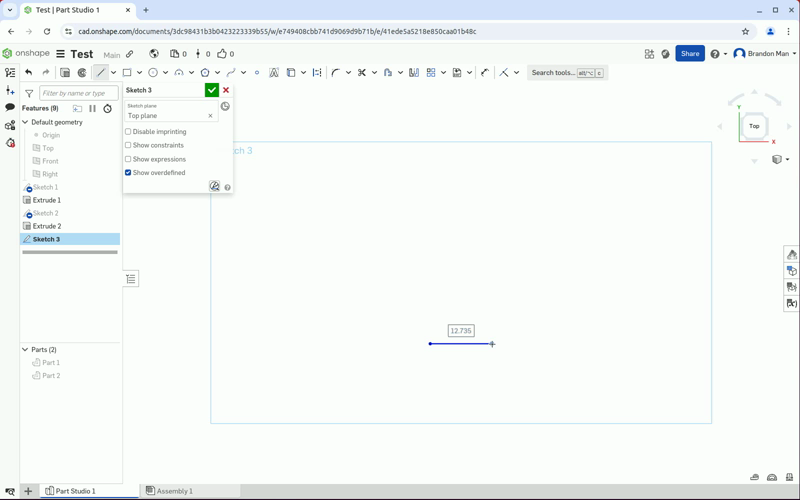
key_down(shift)
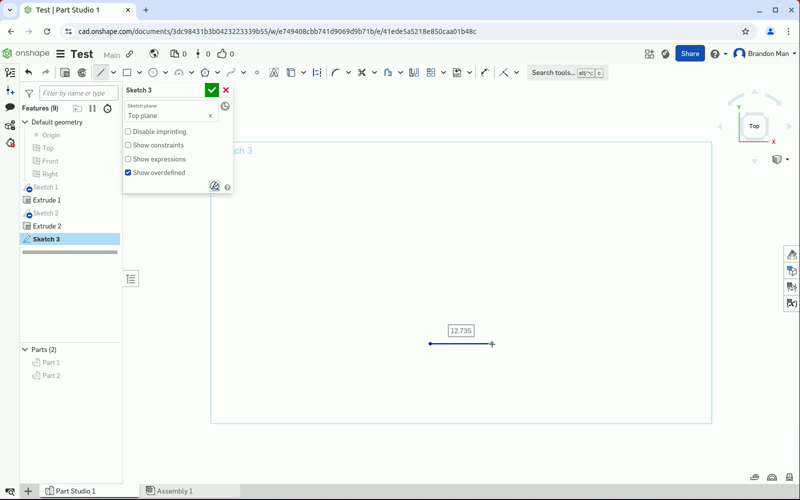
mouse_move(492, 222)
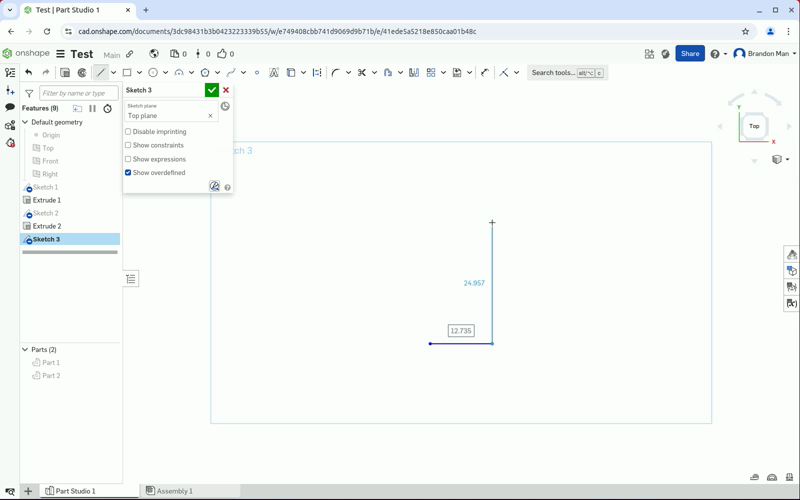
click(492, 222)
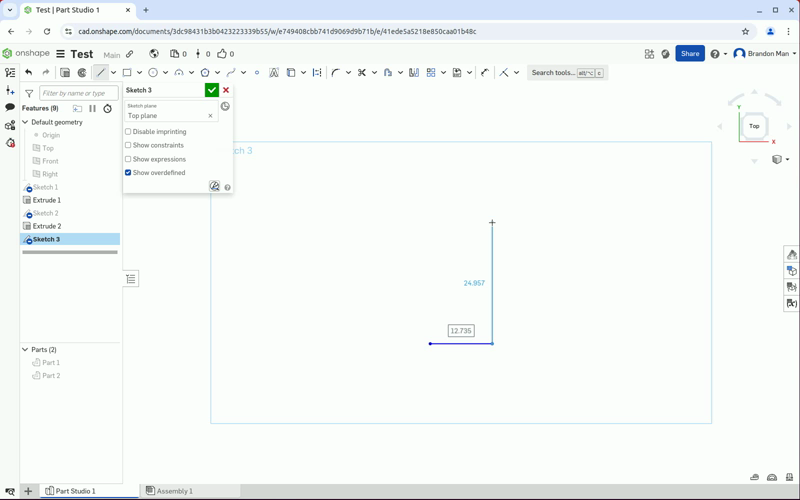
key_up(shift)
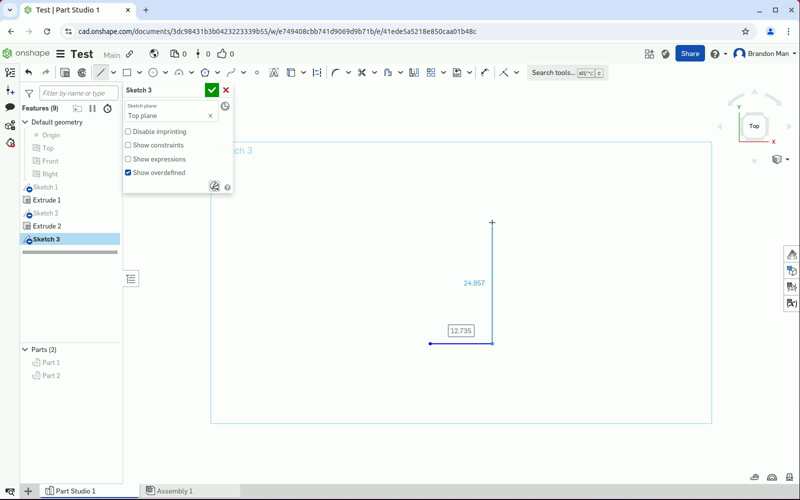
key_down(shift)
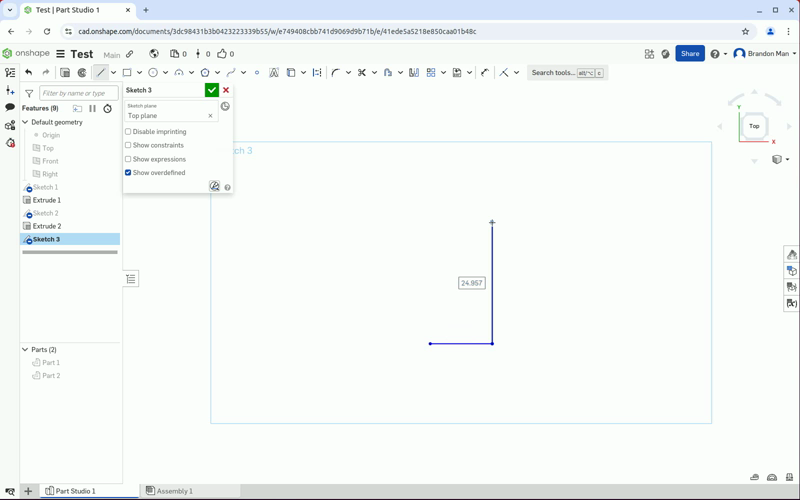
mouse_move(430, 222)
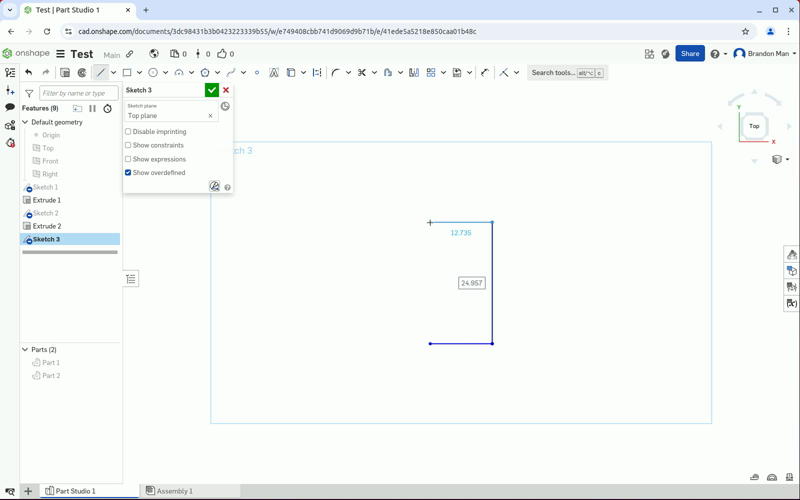
click(430, 222)
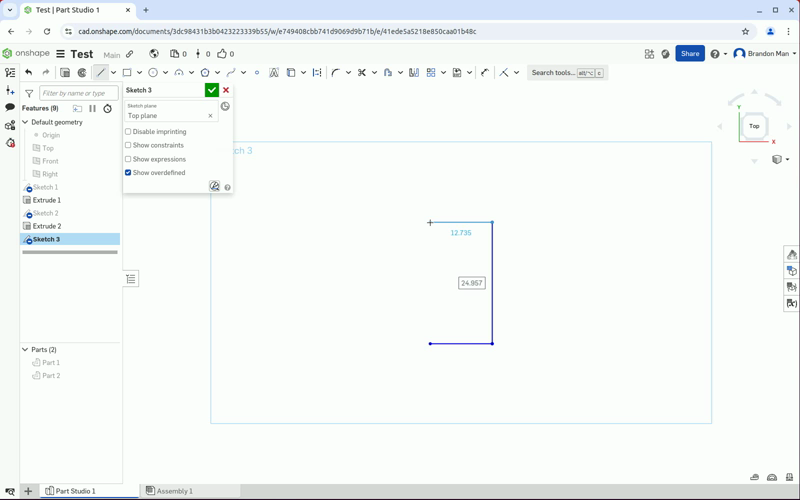
key_up(shift)
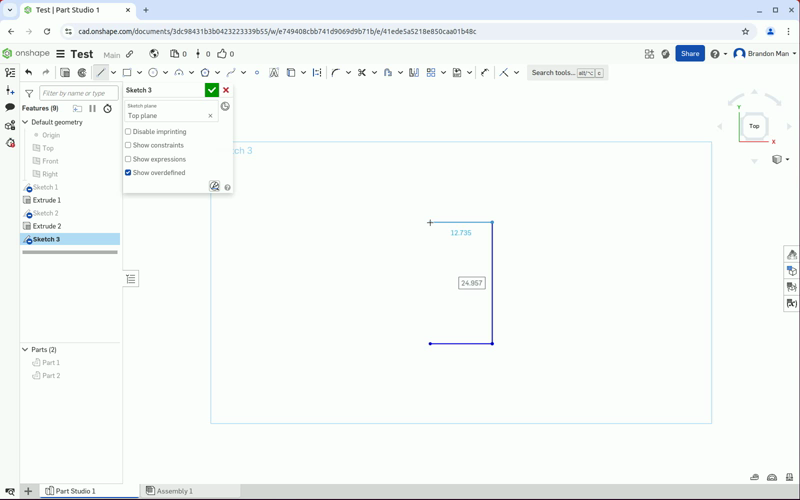
key_down(shift)
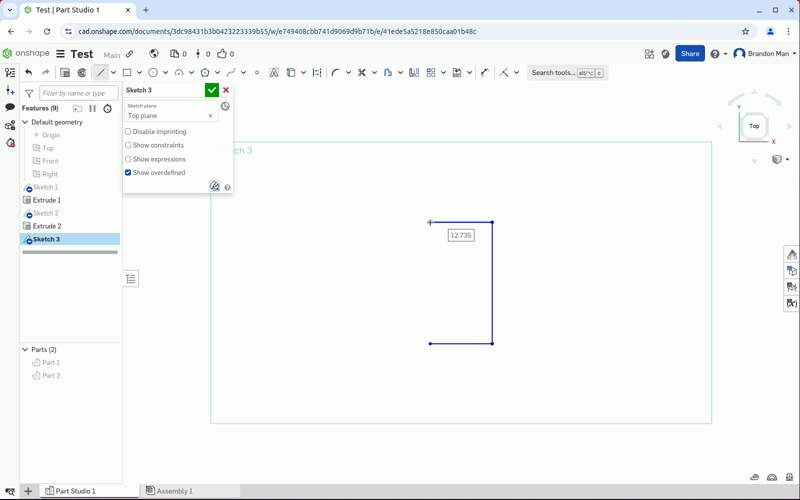
mouse_move(430, 343)
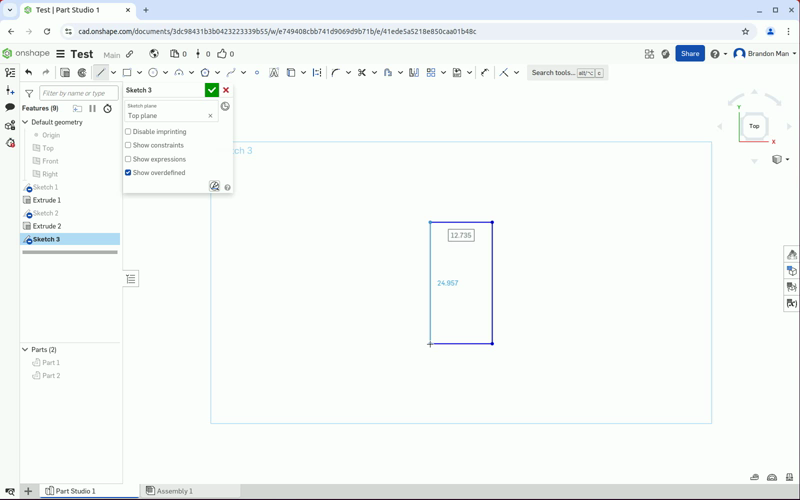
key_up(shift)
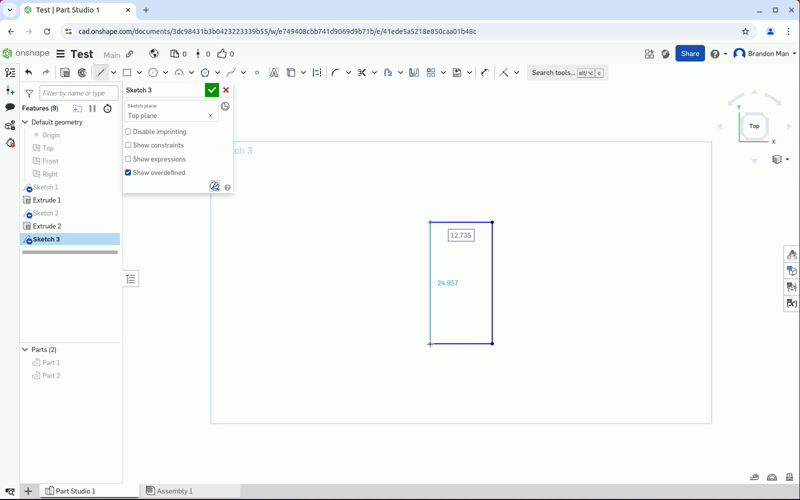
click(430, 343)
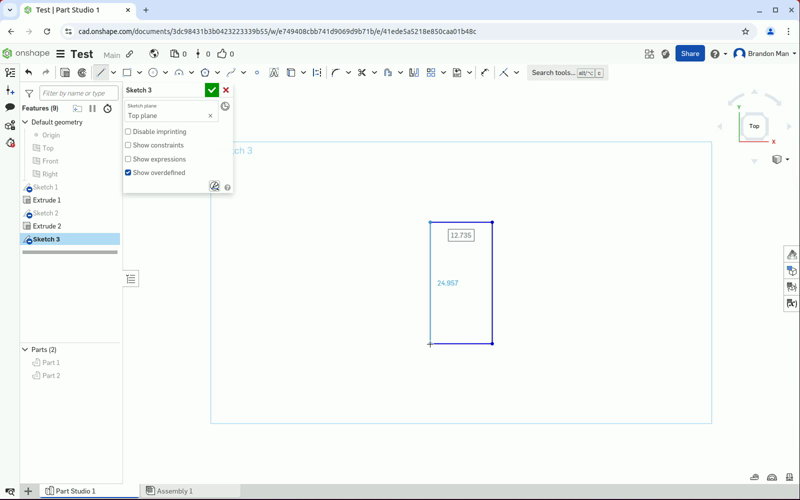
key(esc)
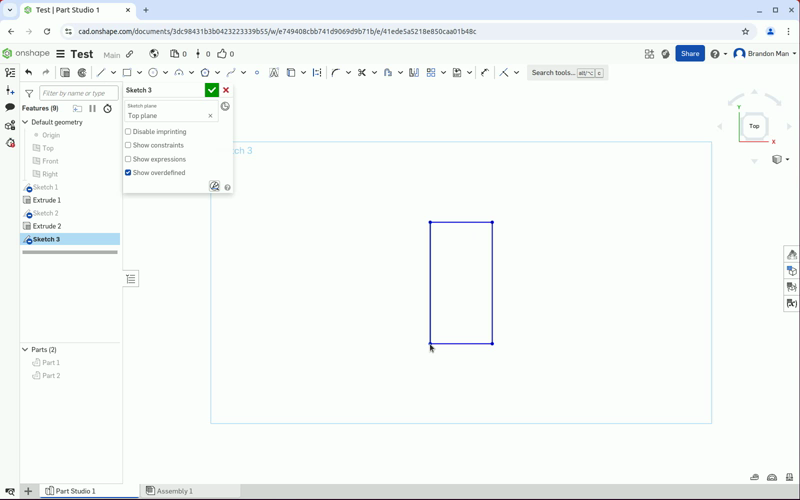
mouse_move(448, 229)
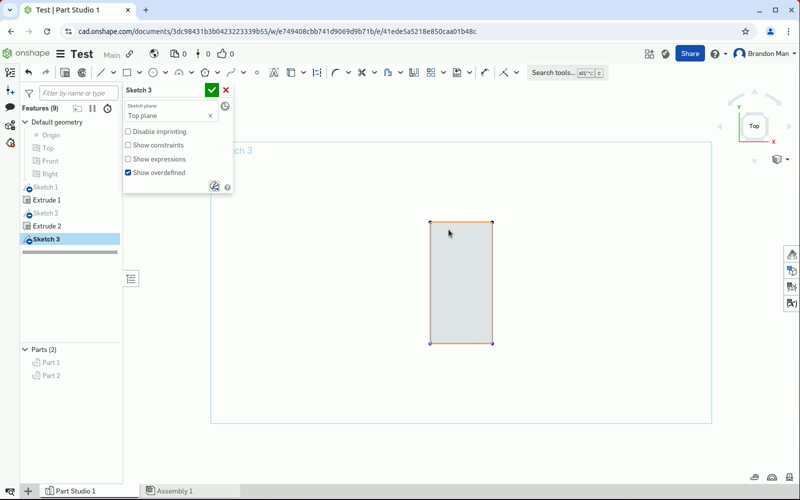
click(448, 229)
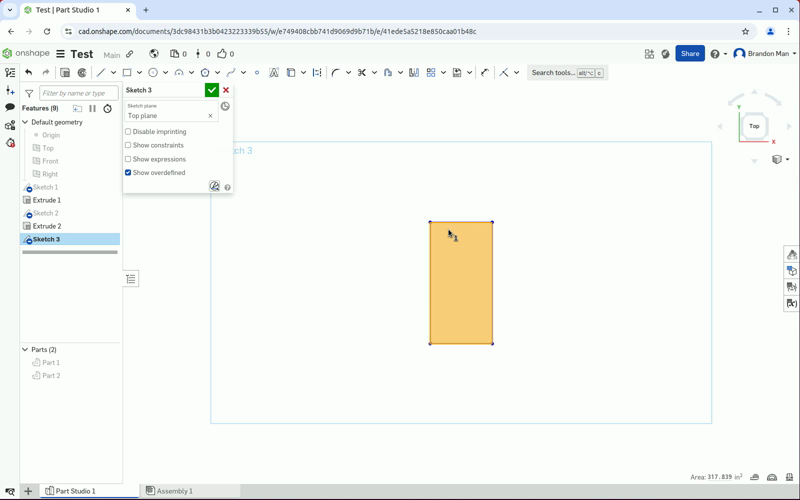
mouse_move(73, 352)
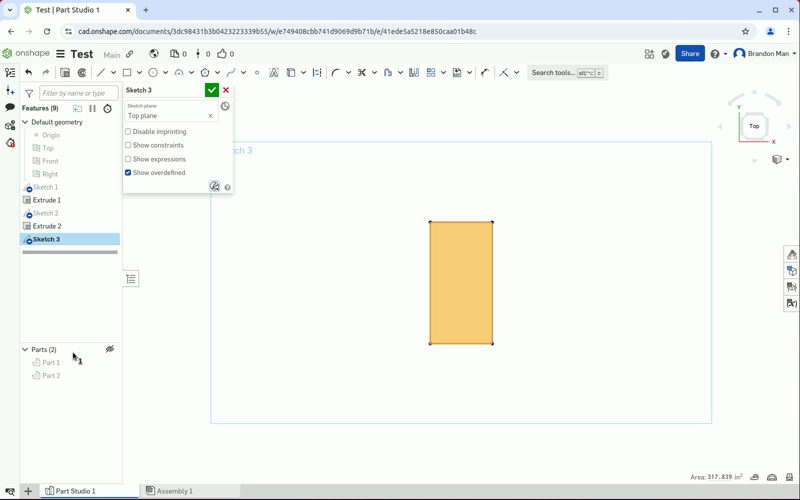
key(shift+y)
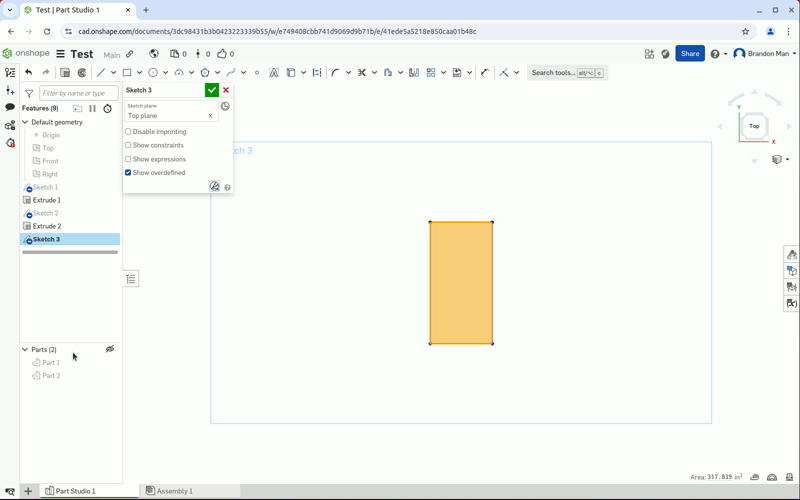
key(shift+e)
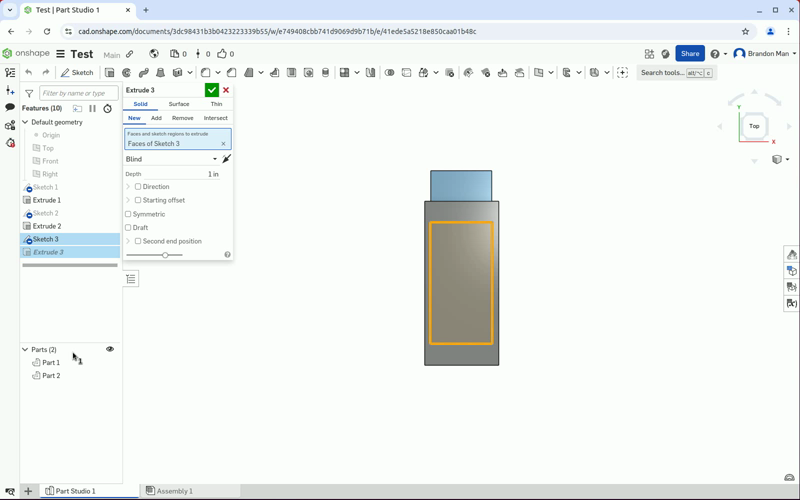
mouse_move(143, 106)
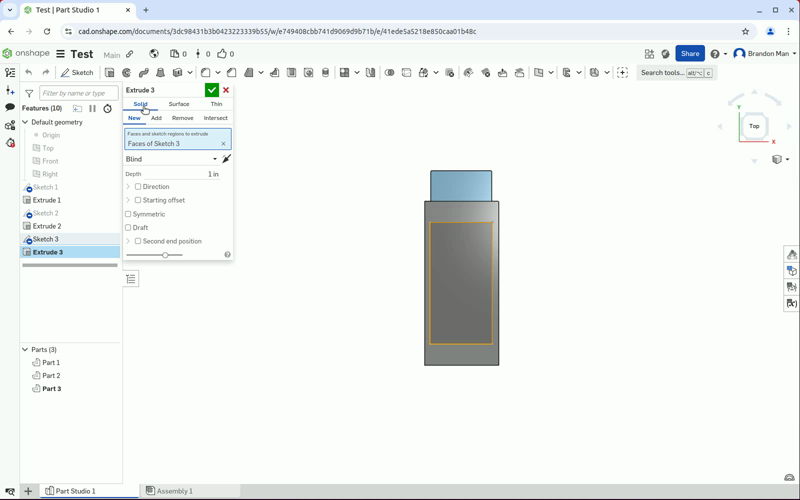
click(143, 106)
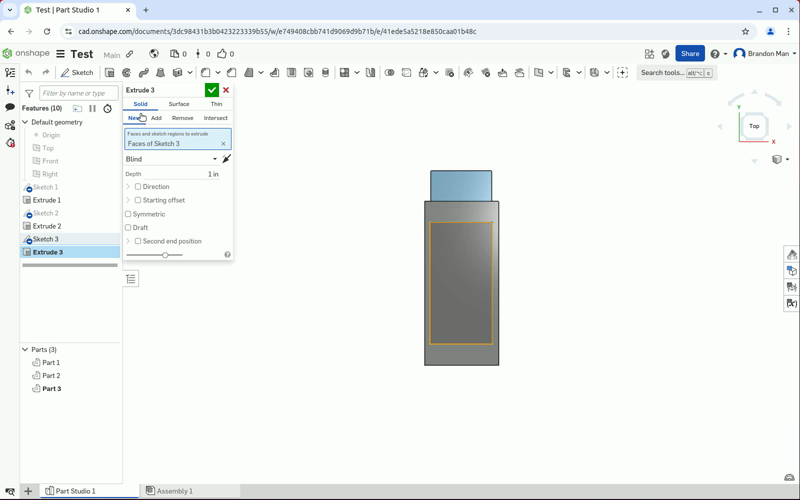
mouse_move(137, 120)
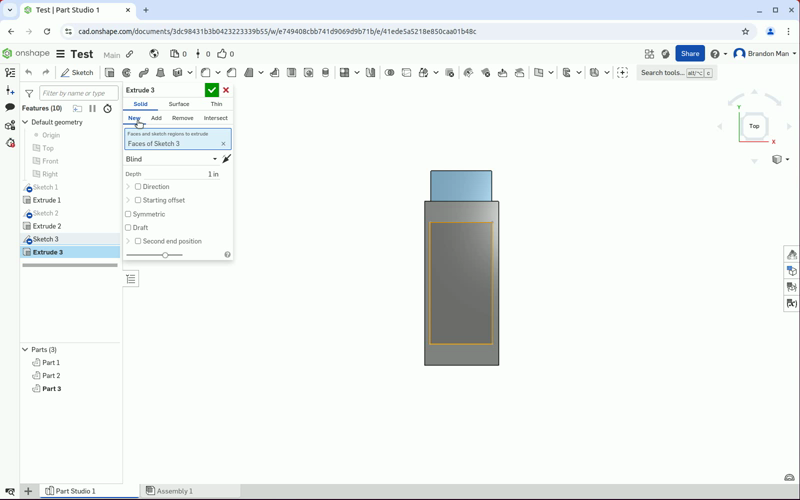
click(137, 120)
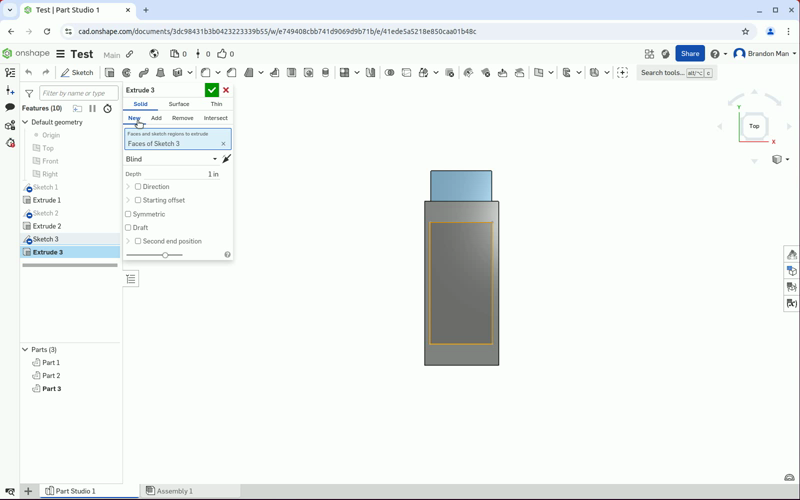
key(tab, 4)
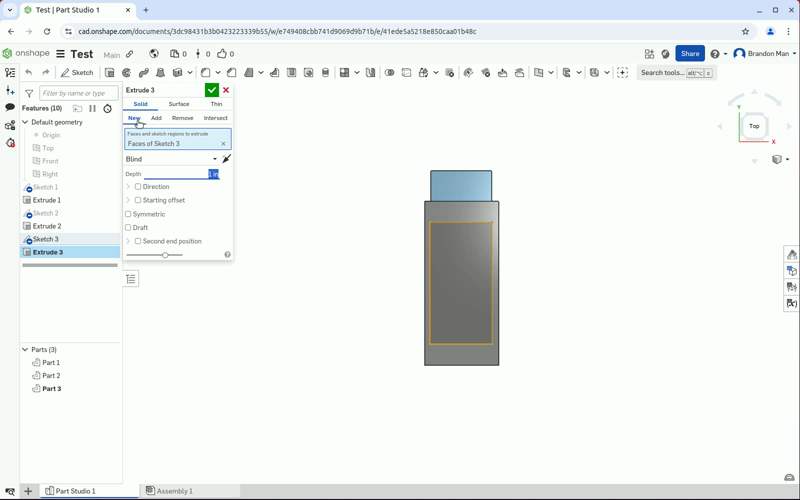
text(4.092)
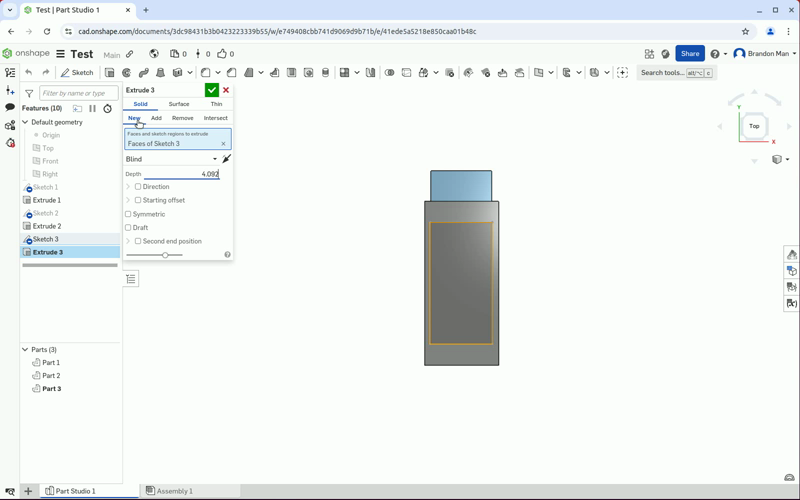
key(enter)
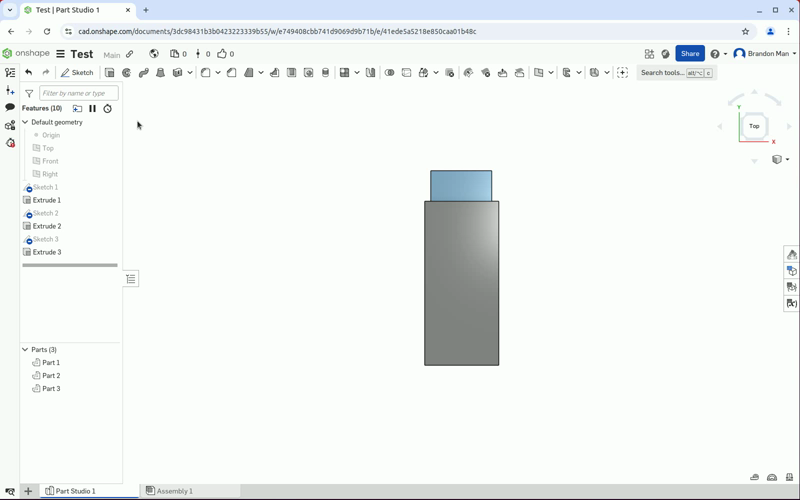
key(shift+h)
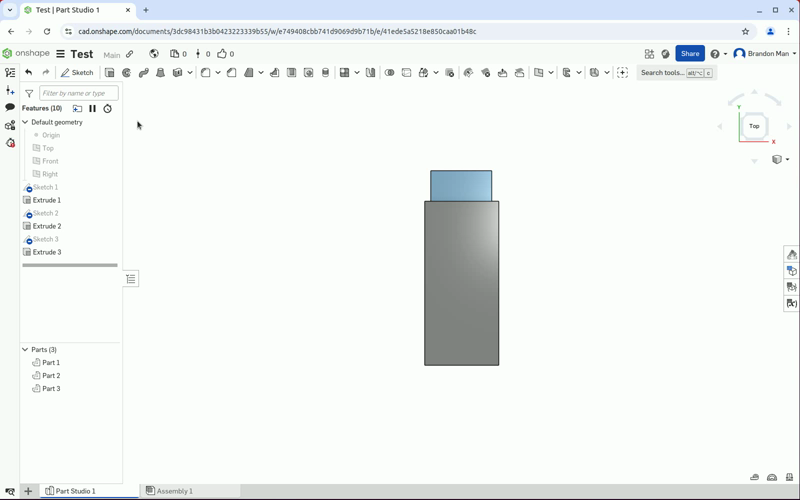
key(shift+h)
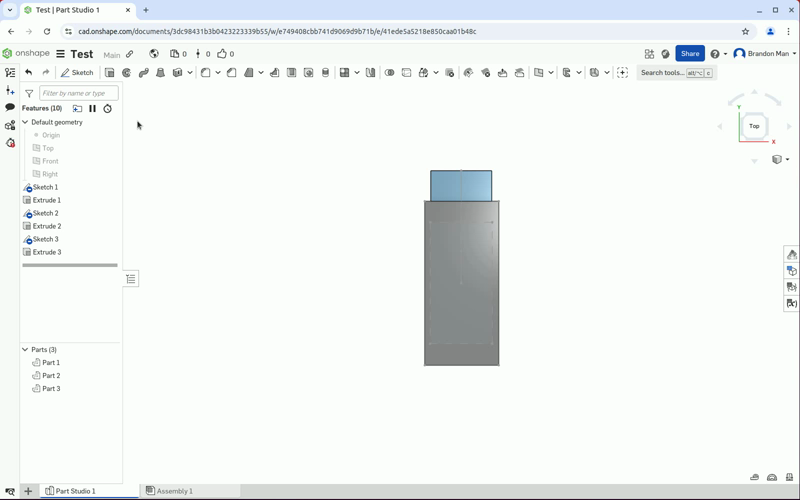
key(shift+7)
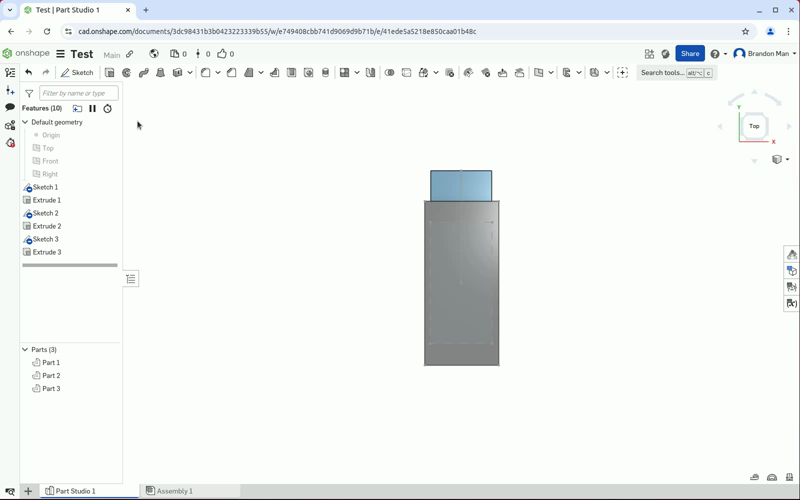
key(up, 3)
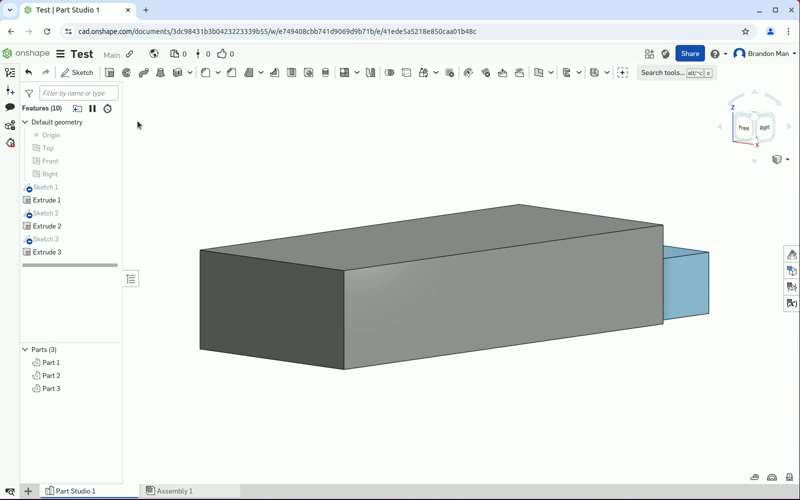
key(left, 3)
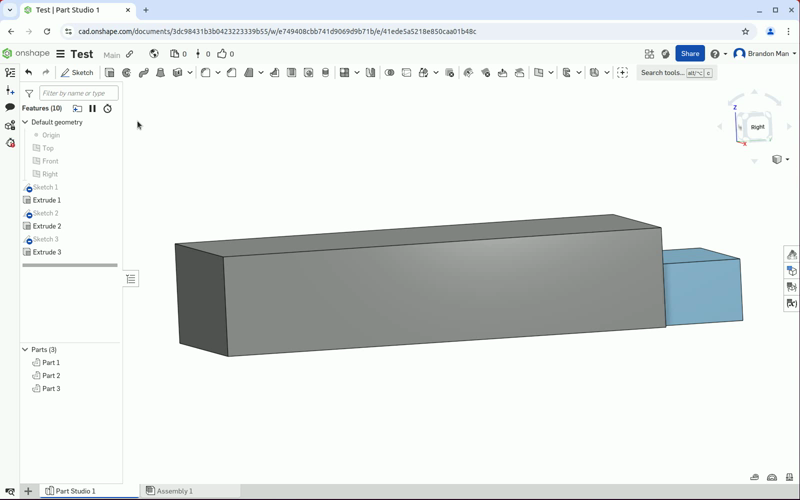
key(right, 3)
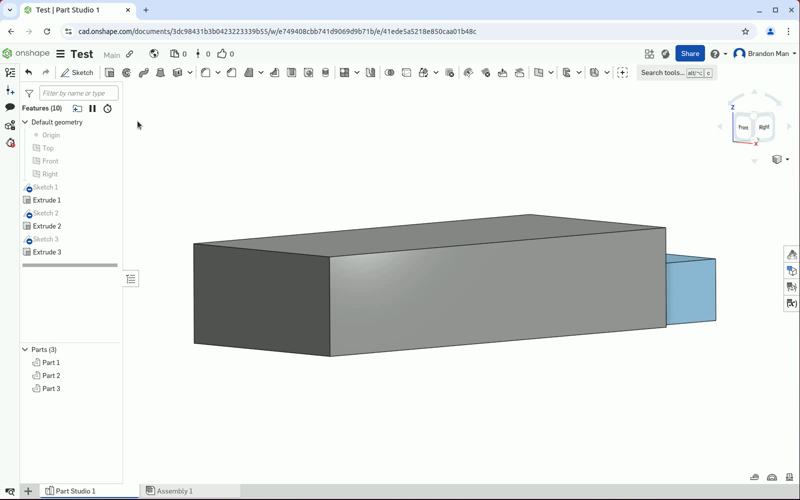
key(down, 3)
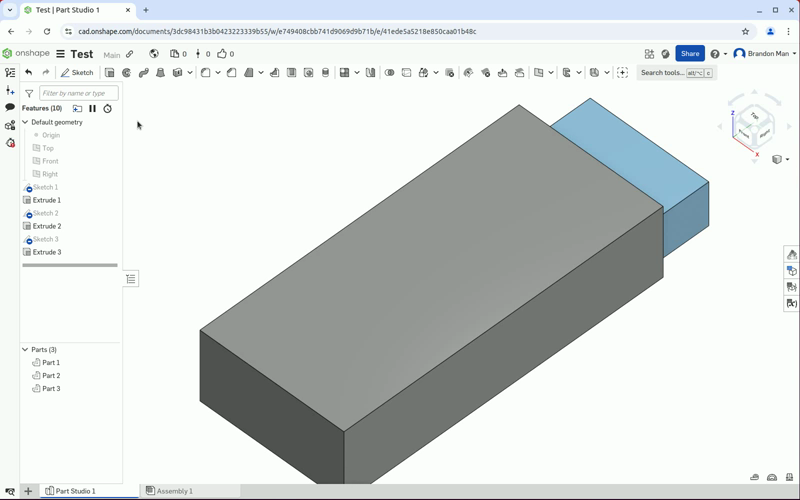
mouse_move(73, 189)
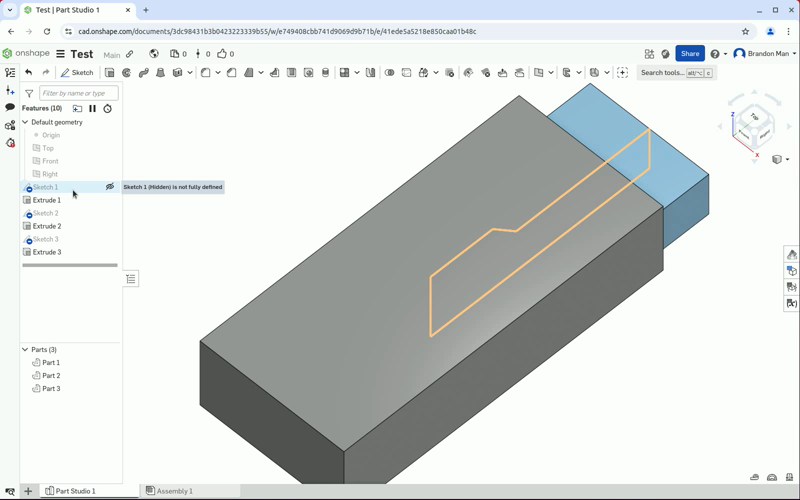
click(73, 189)